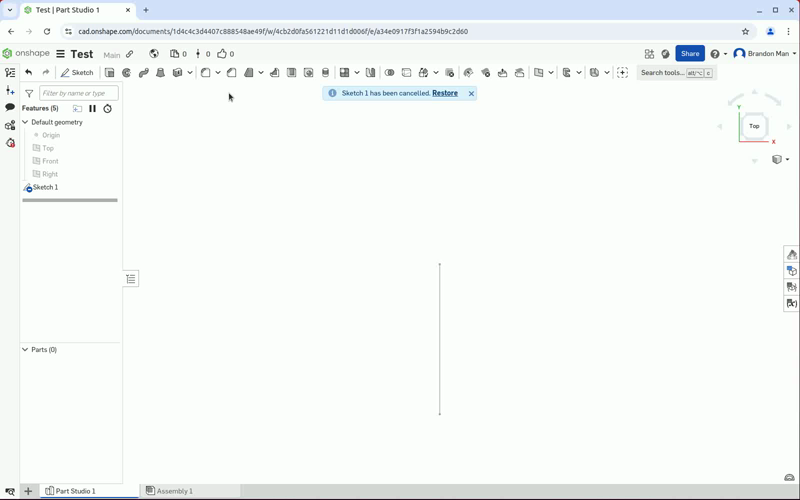
key(shift+h)
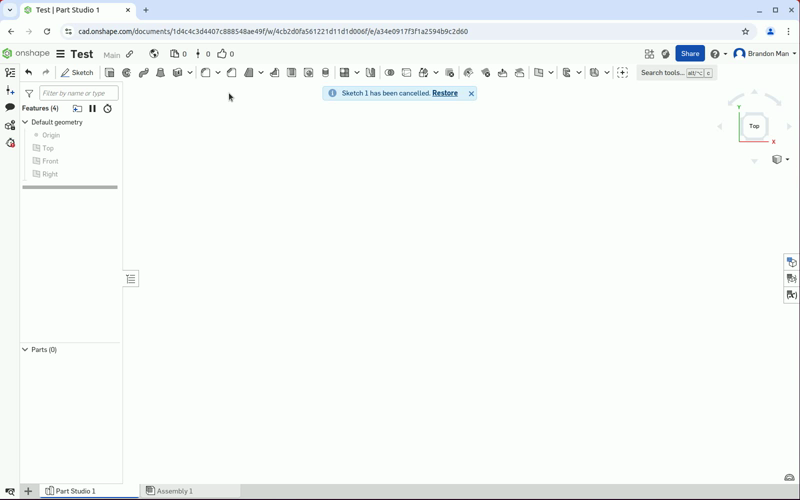
mouse_move(73, 352)
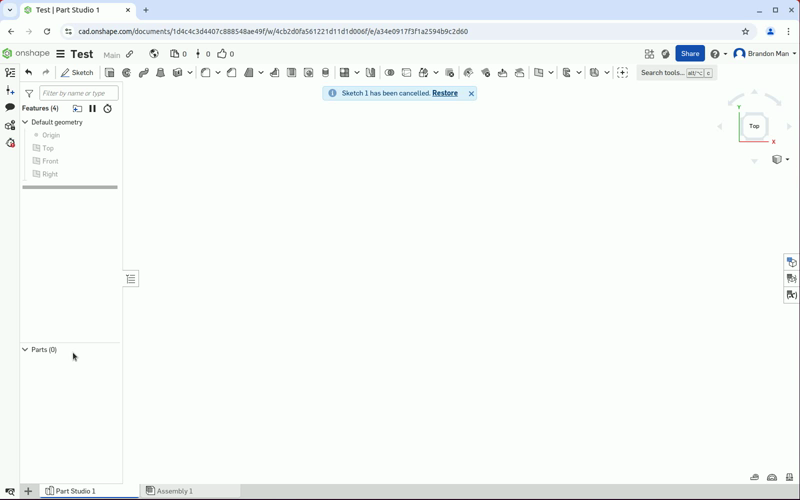
key(y)
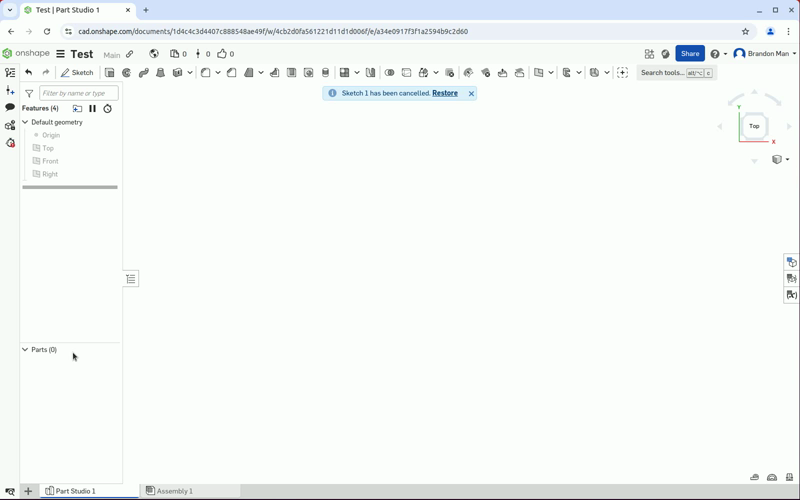
key(shift+p)
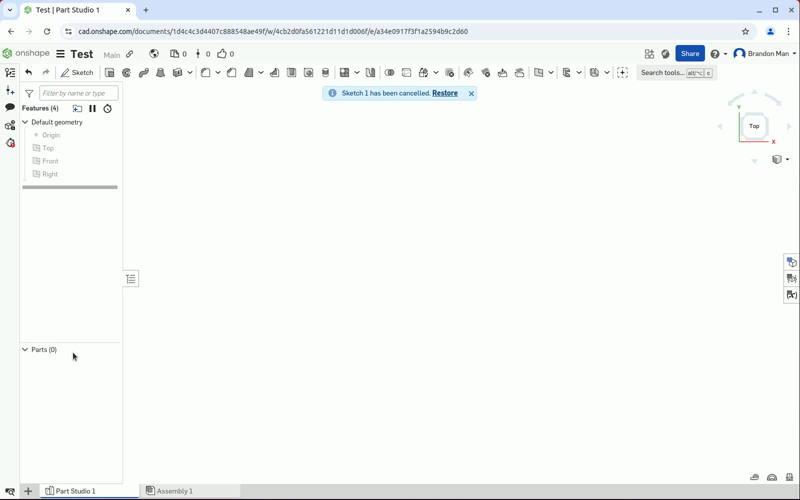
key(space)
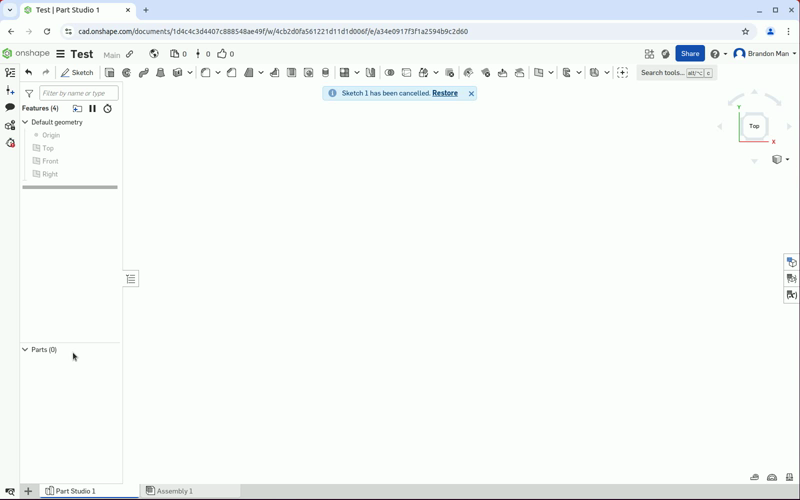
key_down(shift)
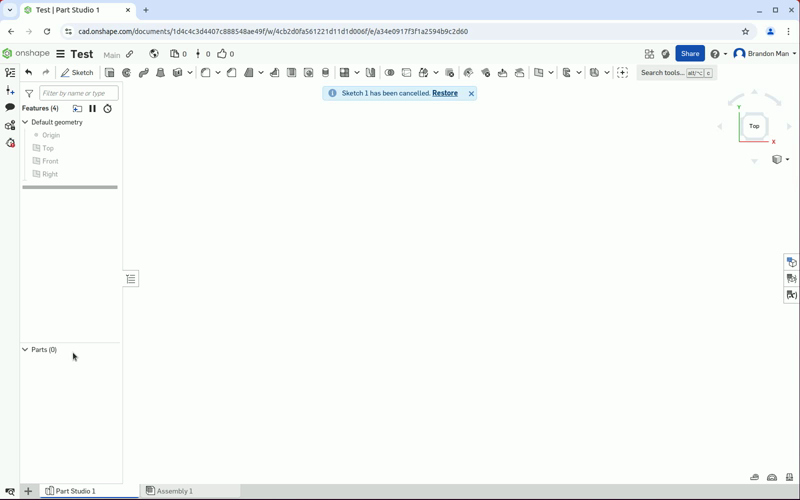
key(up)
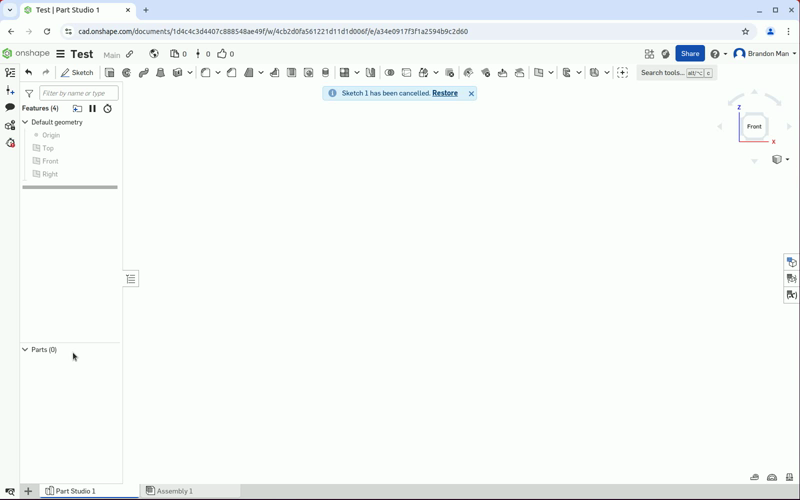
key_up(shift)
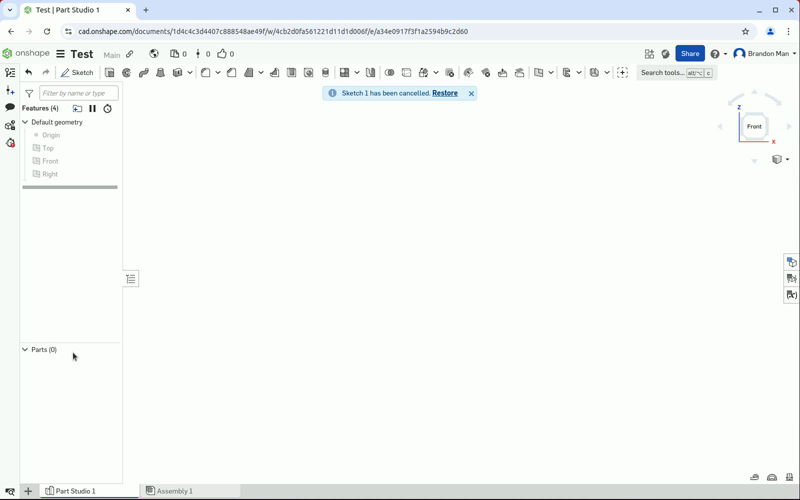
mouse_move(73, 352)
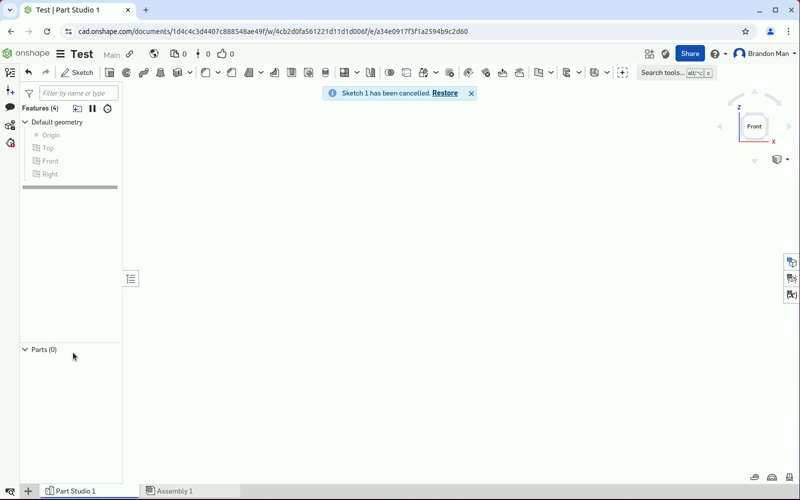
key(shift+y)
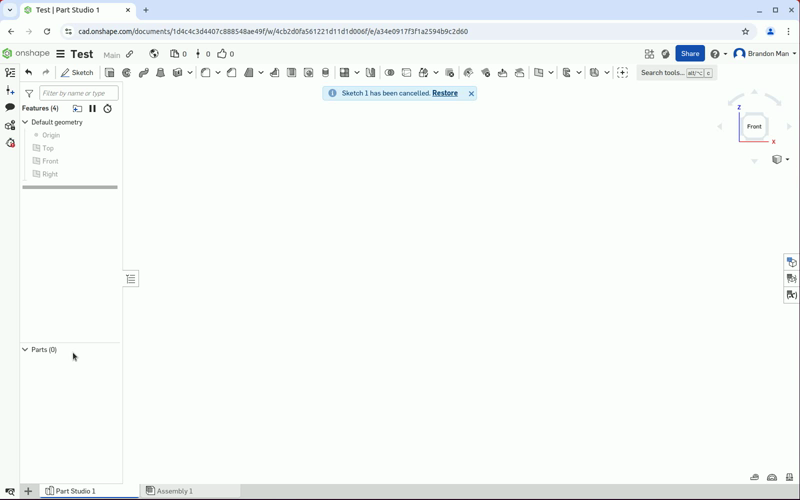
key(shift+s)
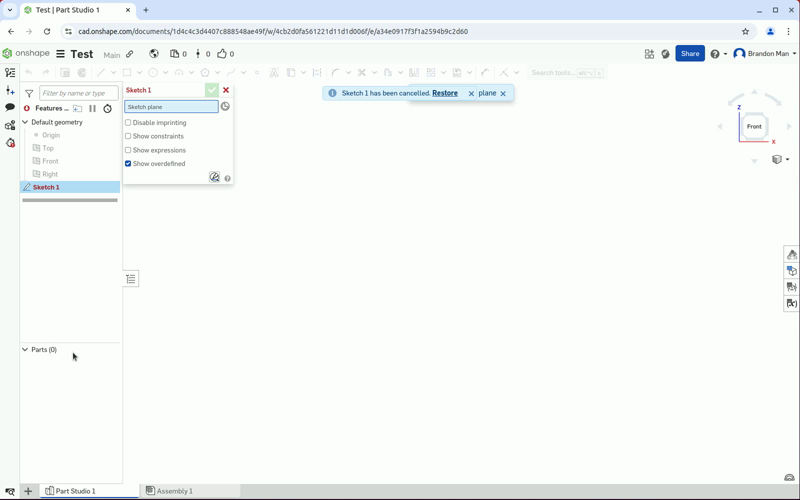
mouse_move(73, 163)
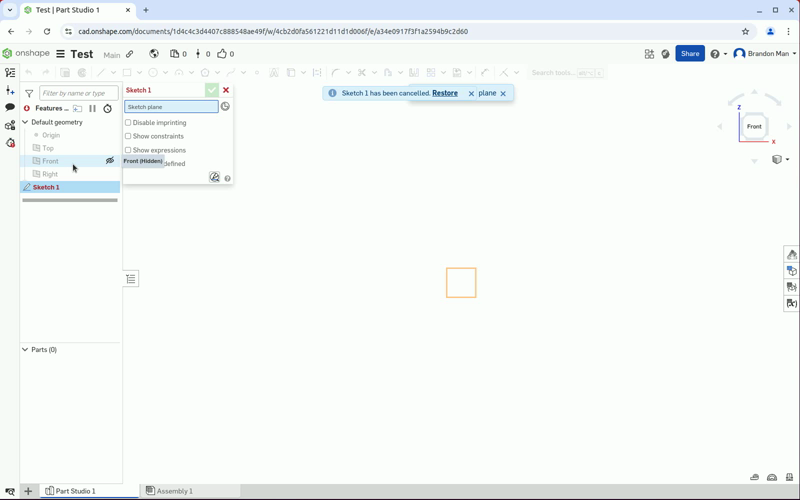
click(73, 163)
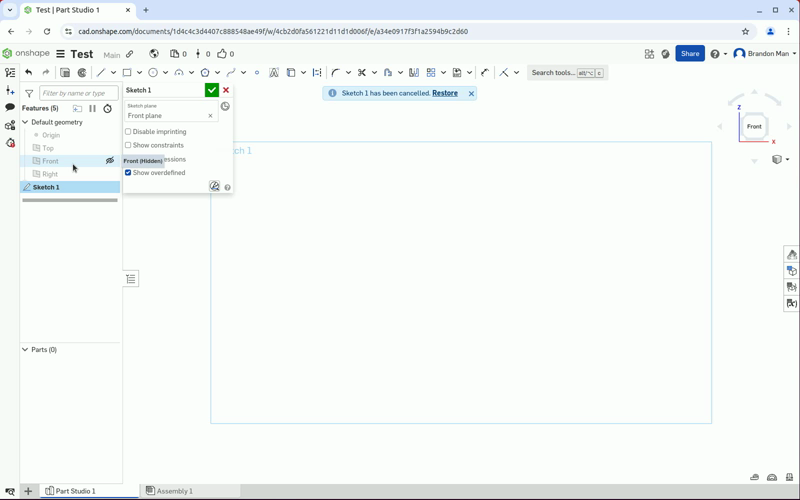
mouse_move(73, 352)
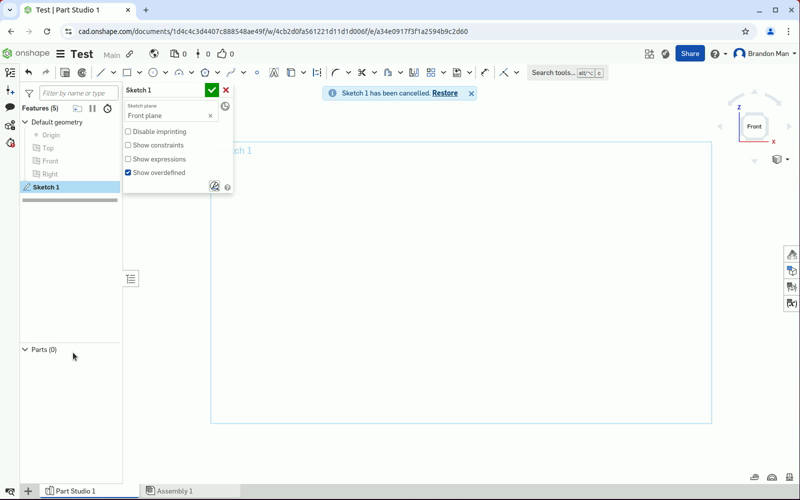
key(y)
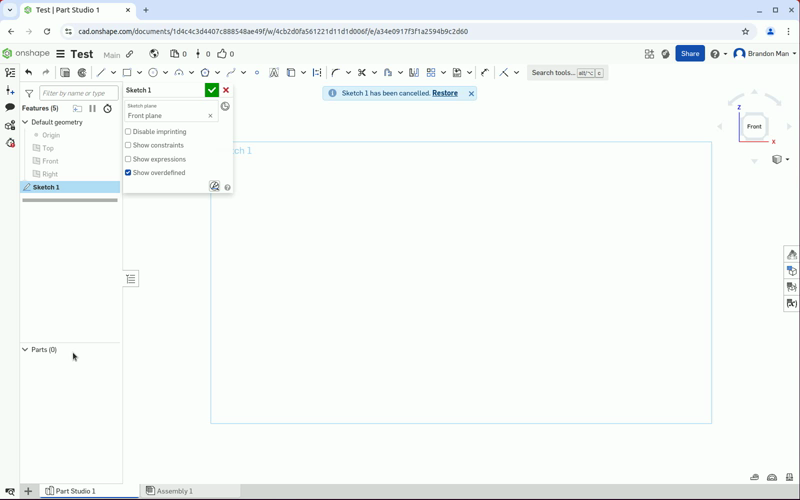
key(l)
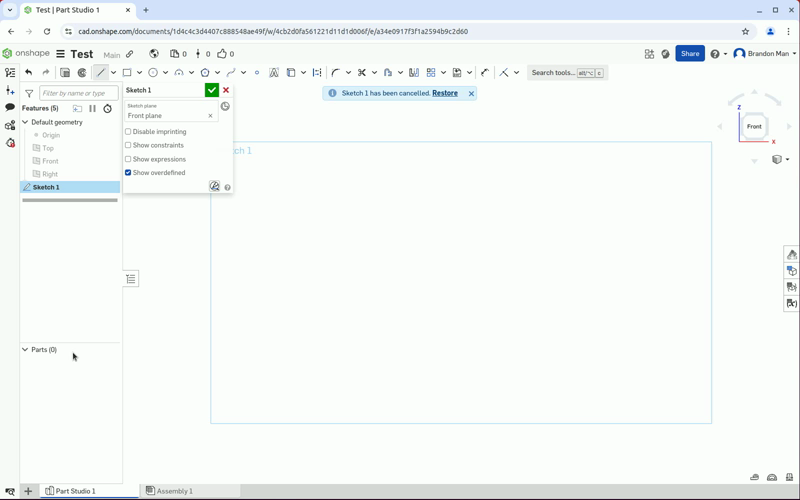
key_down(shift)
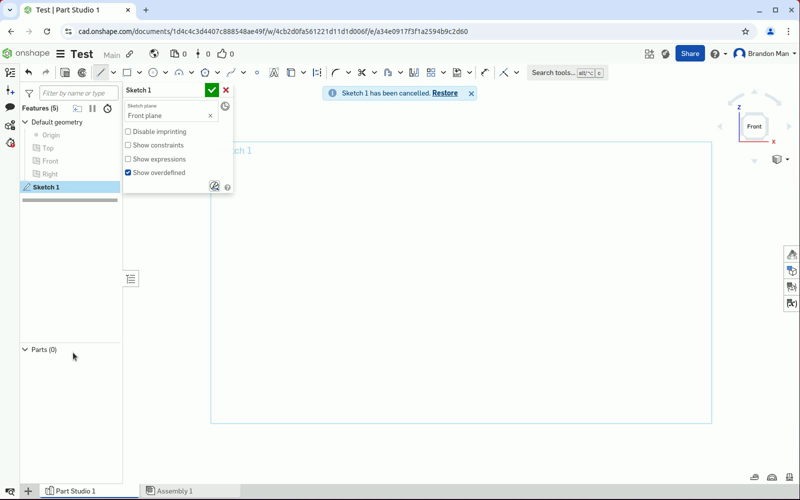
mouse_move(389, 340)
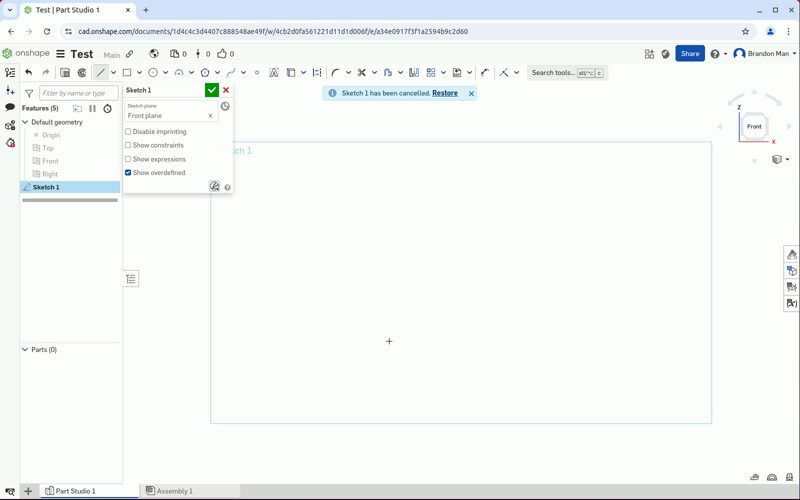
click(389, 340)
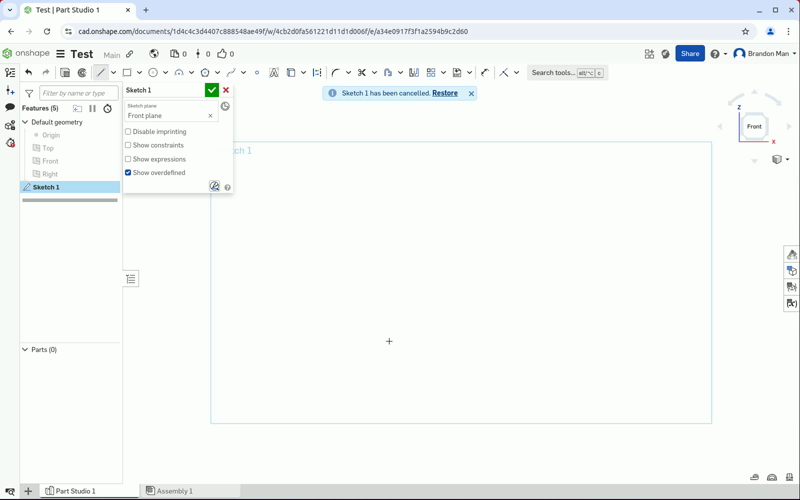
key_up(shift)
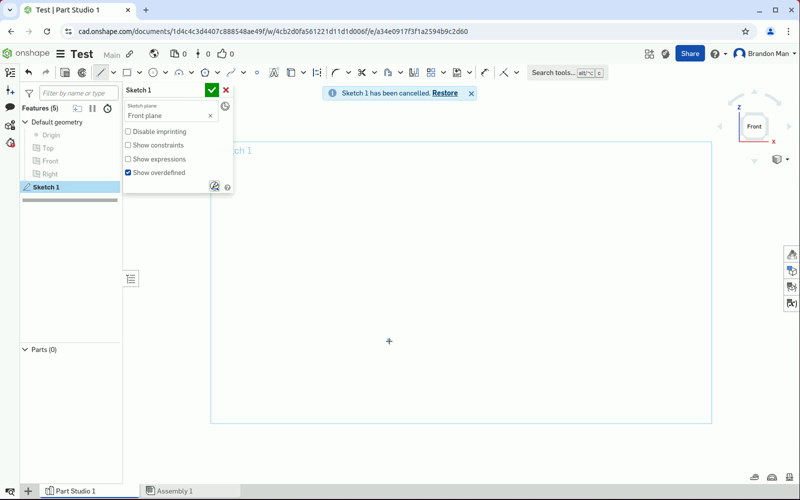
key_down(shift)
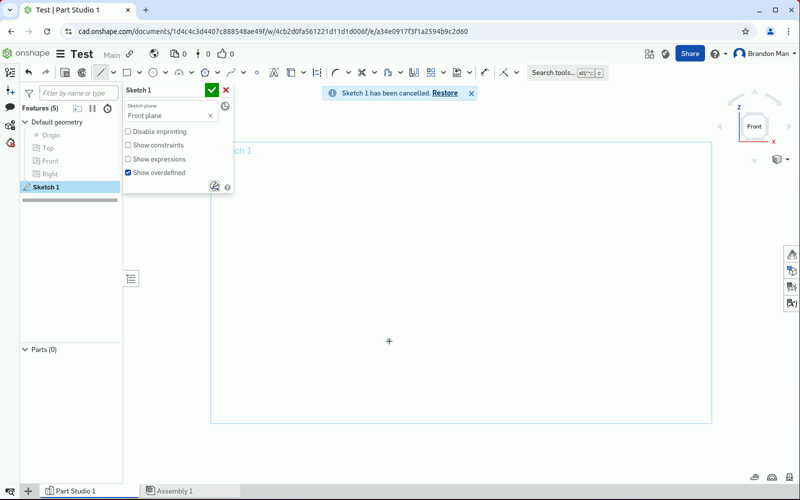
mouse_move(531, 340)
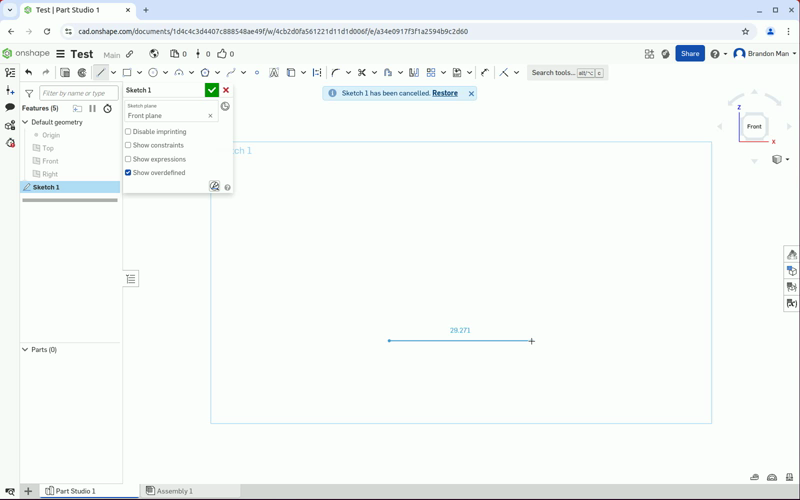
click(531, 340)
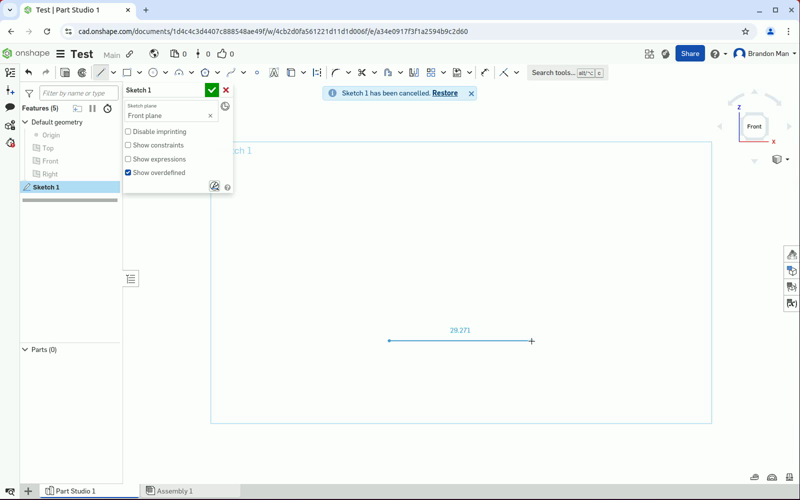
key_up(shift)
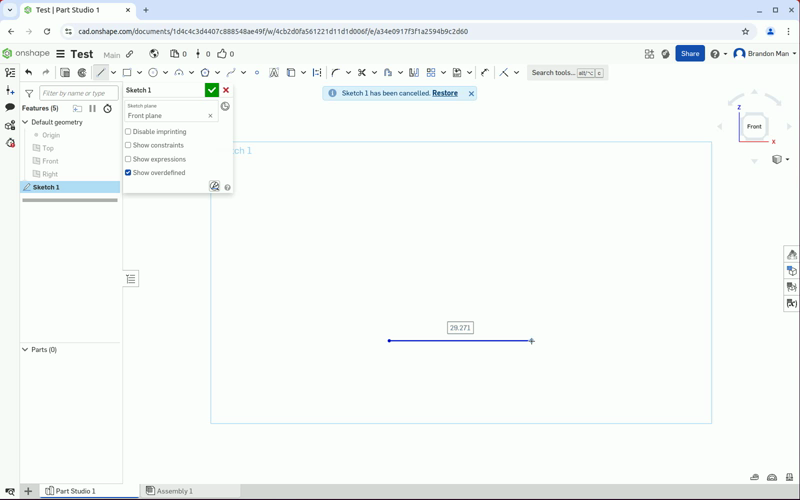
key_down(shift)
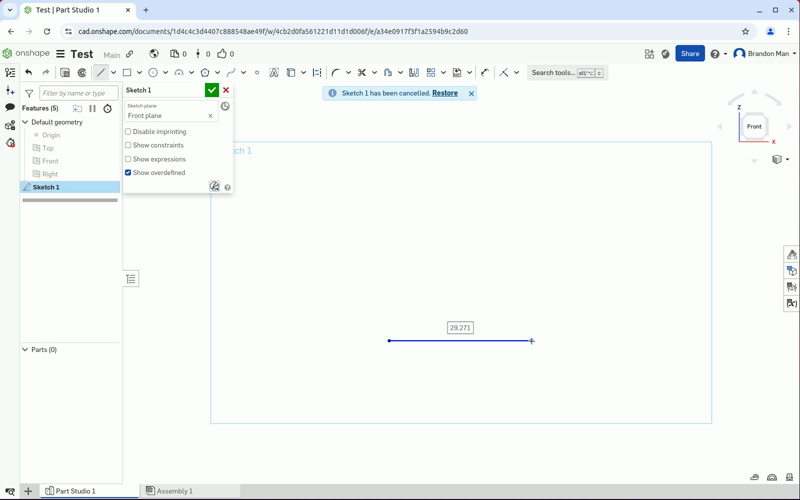
mouse_move(531, 239)
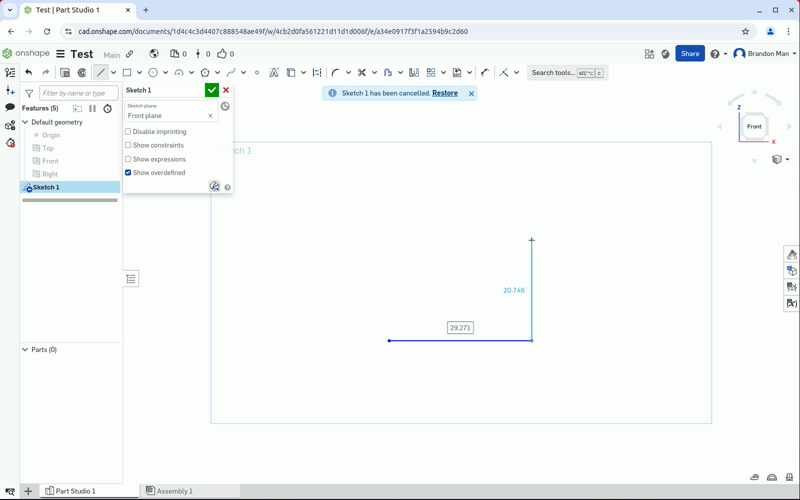
click(531, 239)
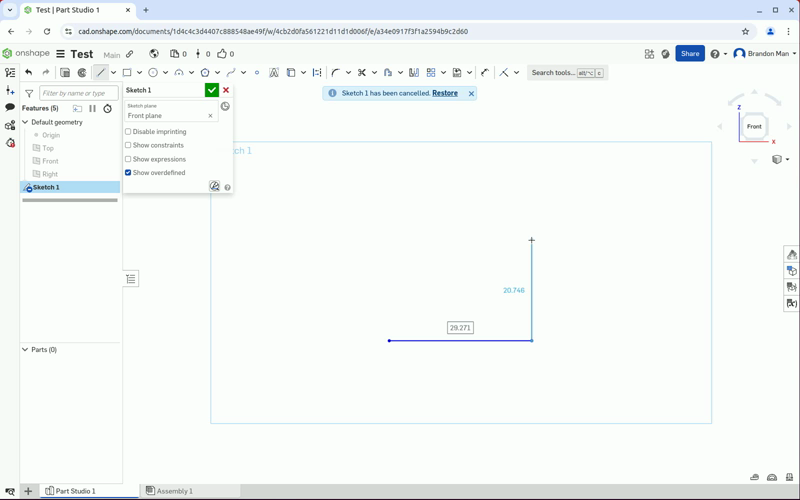
key_up(shift)
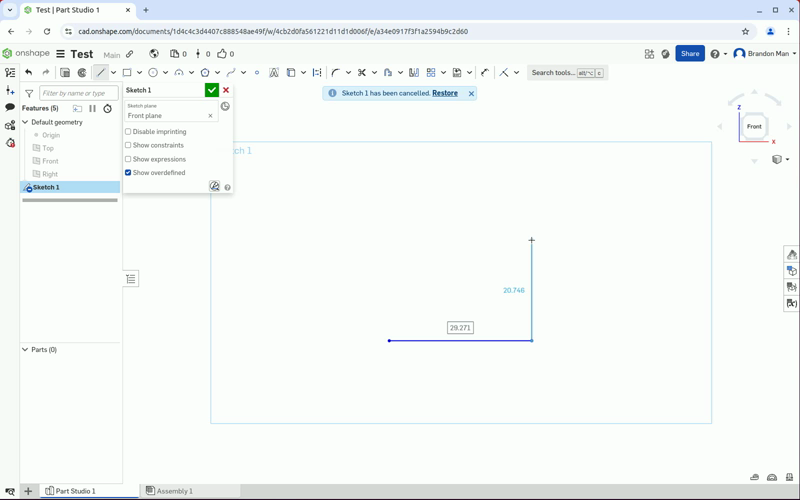
key_down(shift)
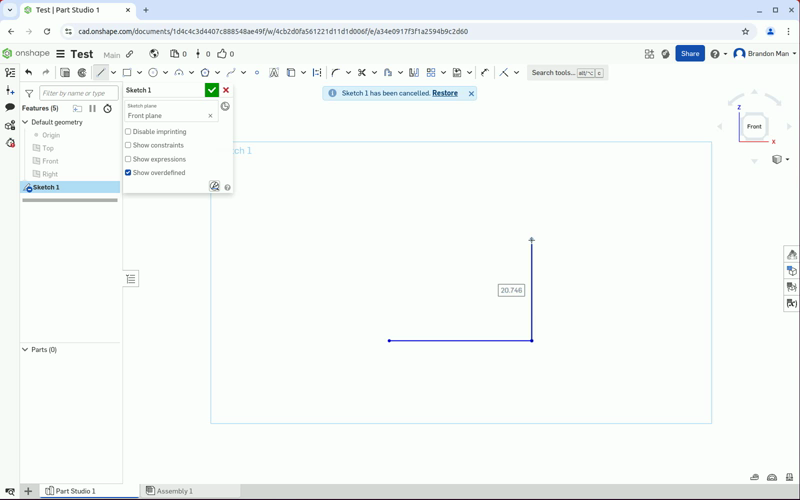
mouse_move(389, 239)
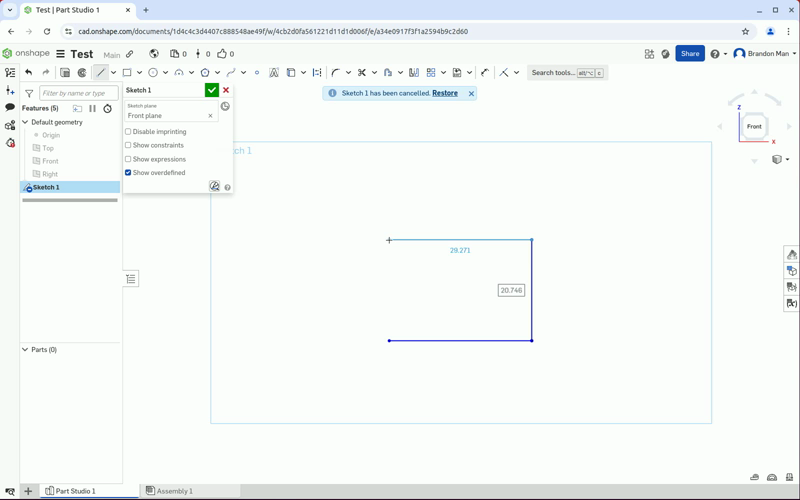
click(389, 239)
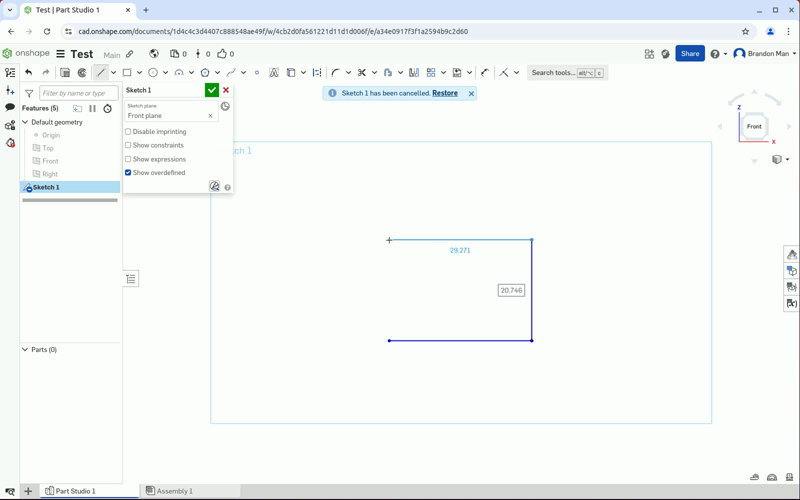
key_up(shift)
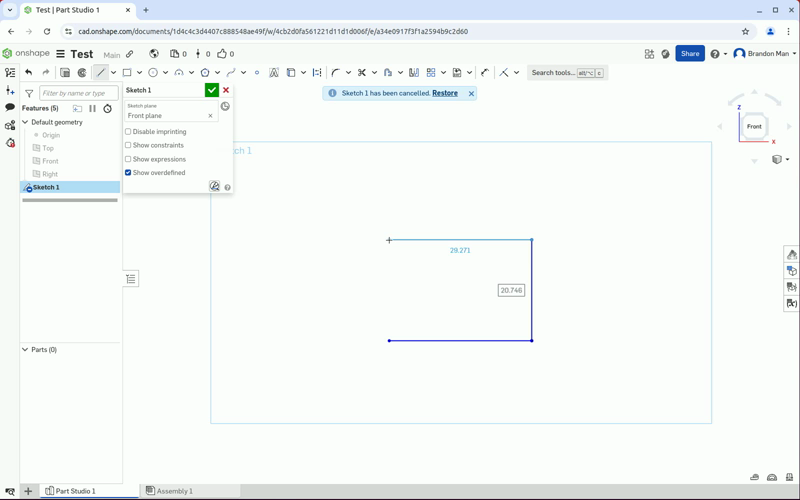
key_down(shift)
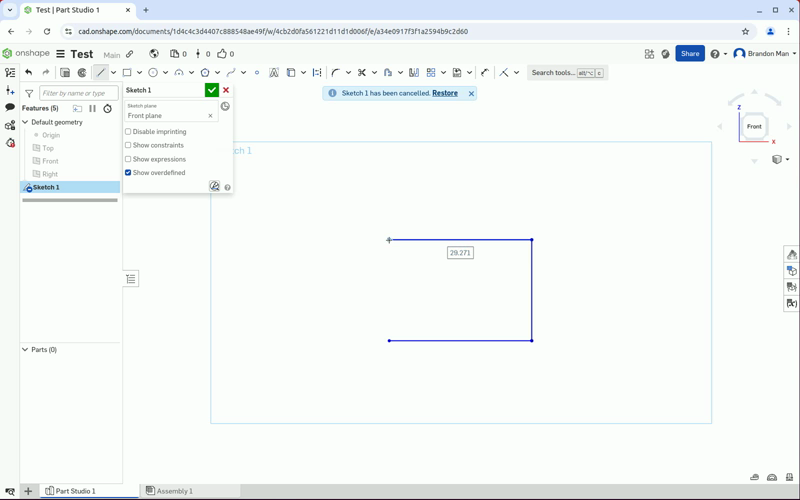
mouse_move(389, 340)
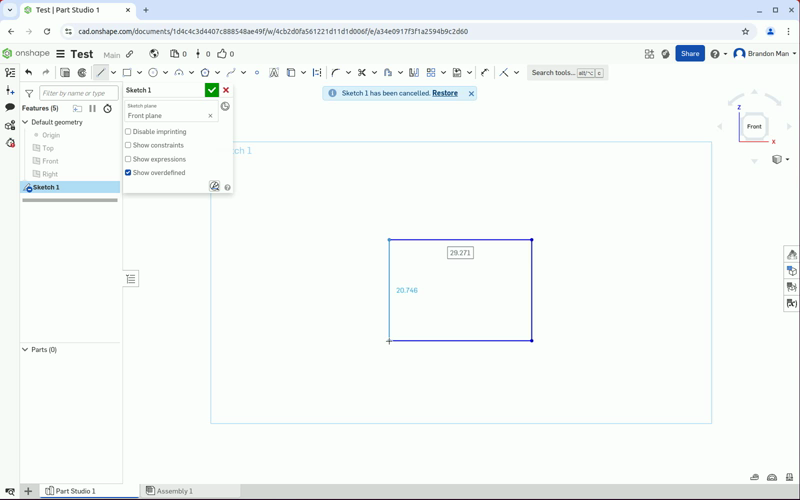
key_up(shift)
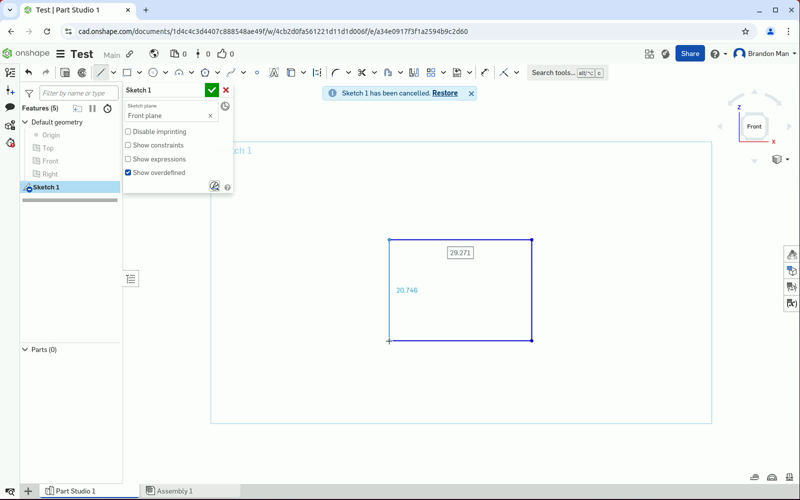
click(389, 340)
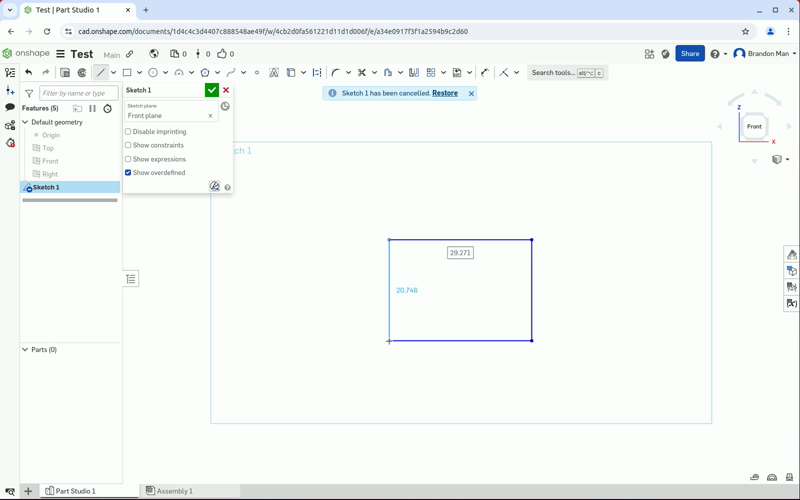
key(esc)
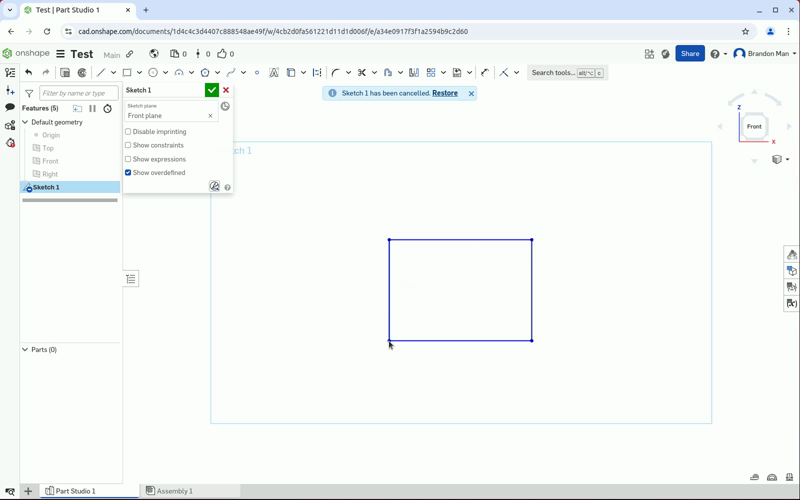
mouse_move(419, 287)
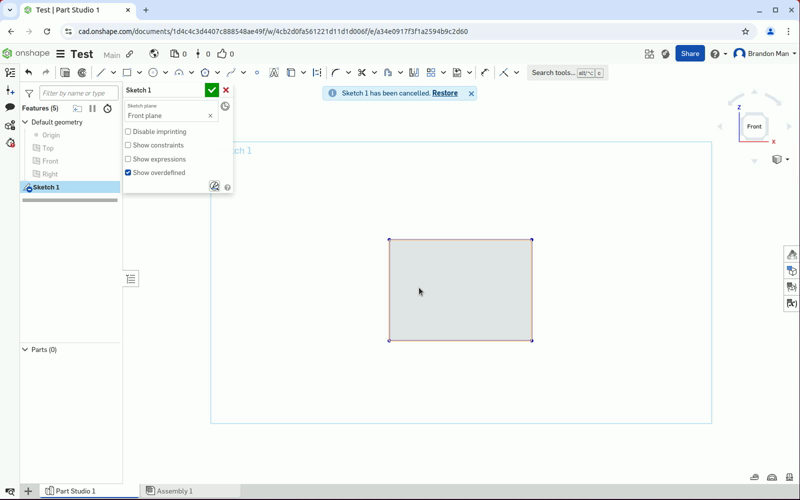
click(419, 287)
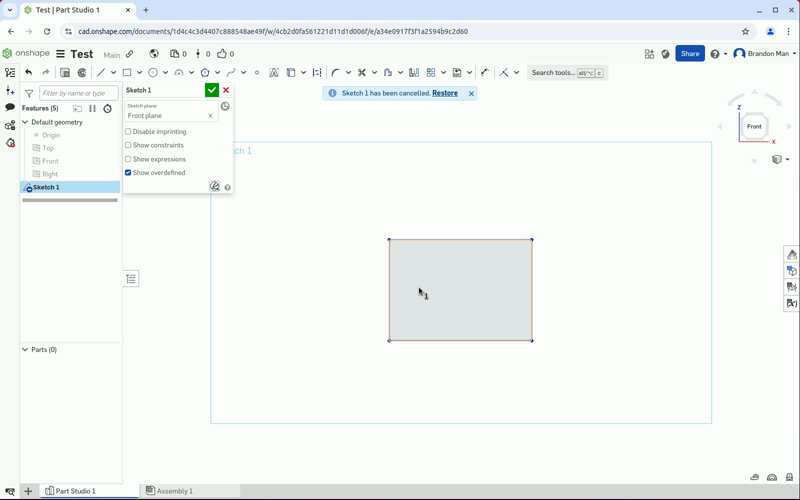
mouse_move(73, 352)
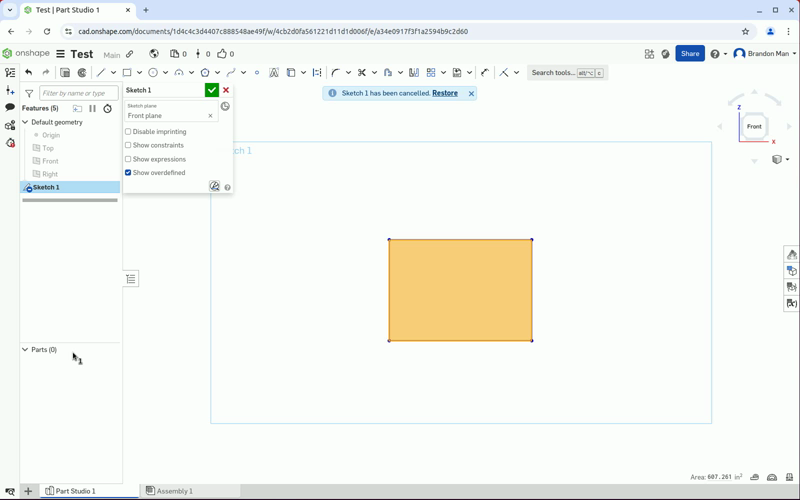
key(shift+y)
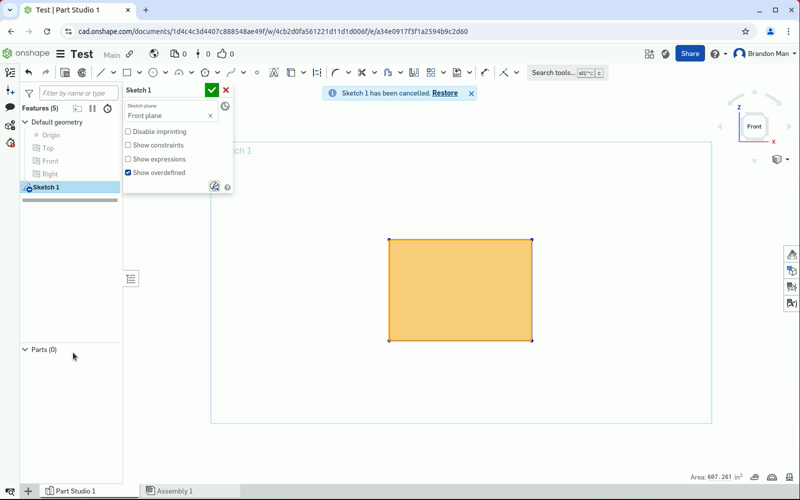
key(shift+e)
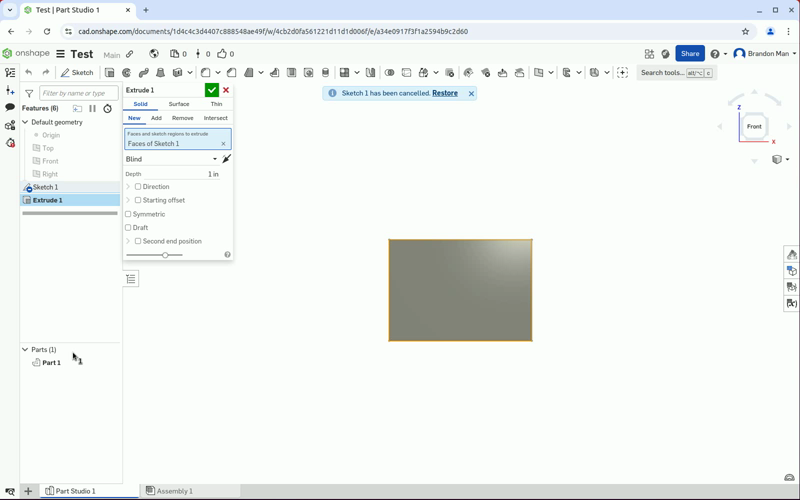
mouse_move(143, 106)
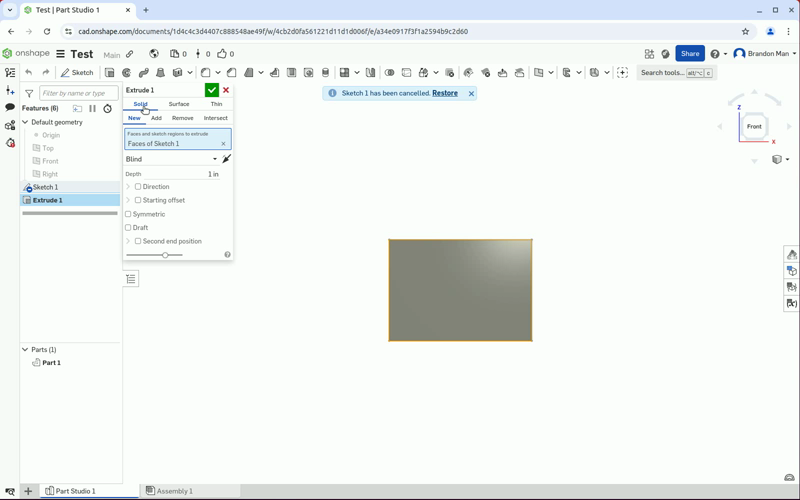
click(143, 106)
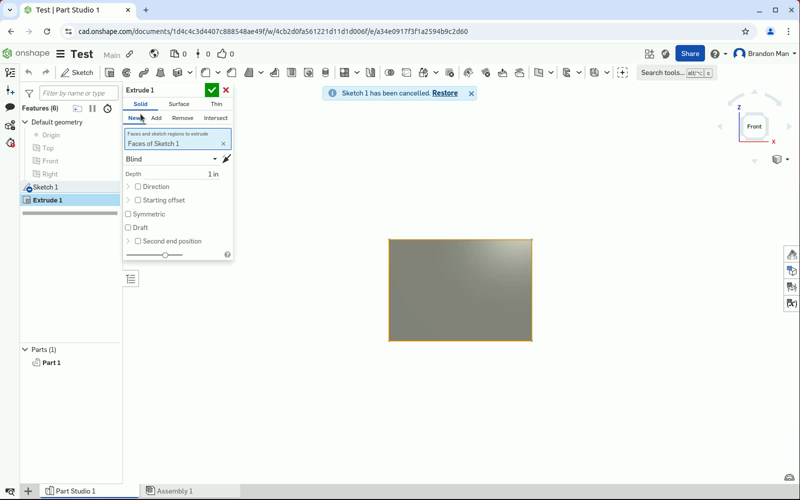
mouse_move(137, 120)
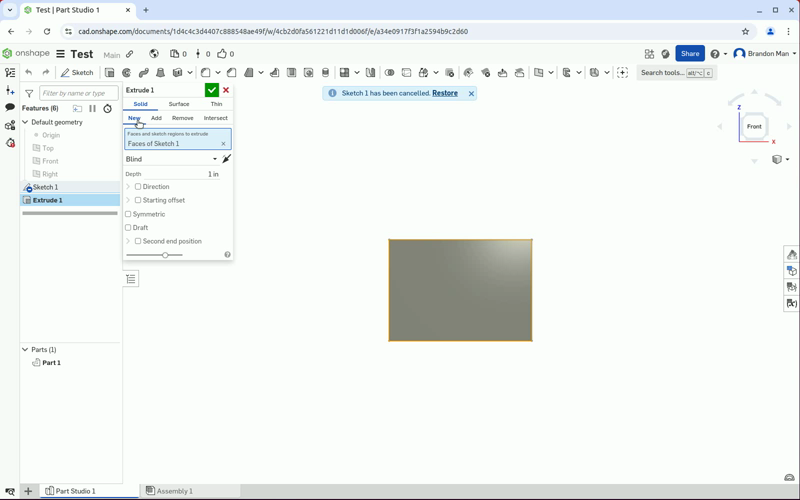
click(137, 120)
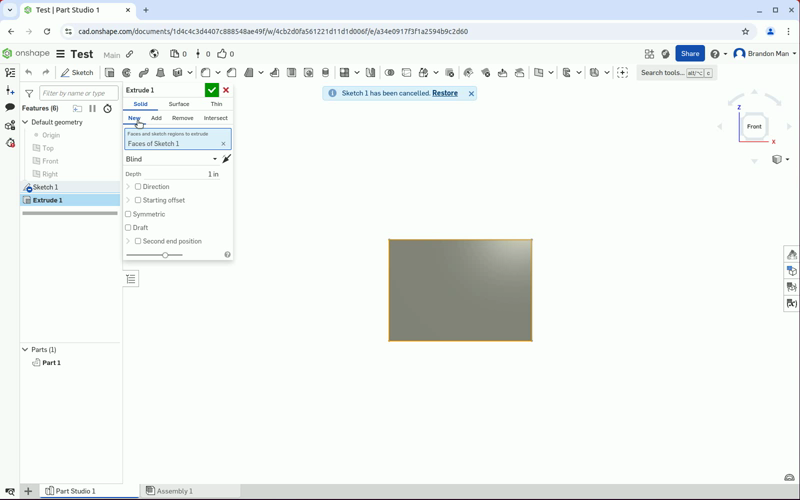
key(tab, 4)
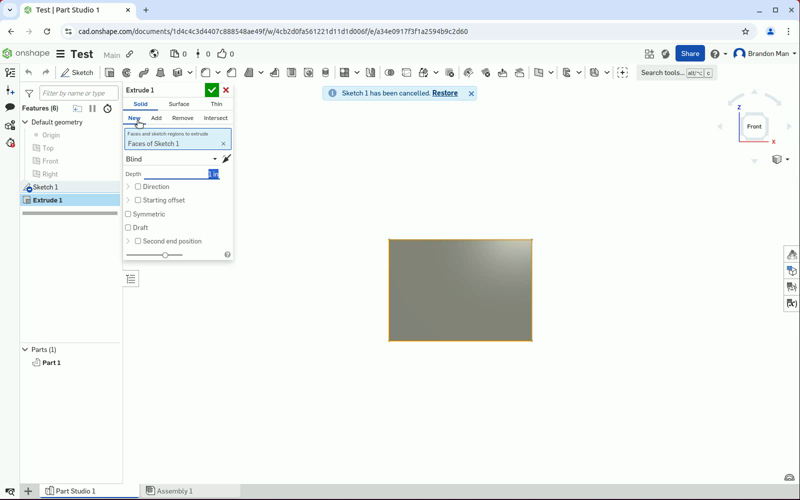
text(2.889)
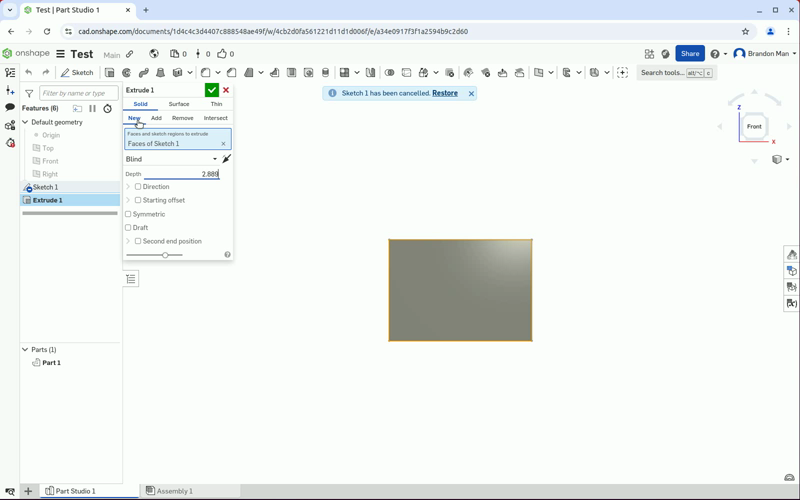
key(enter)
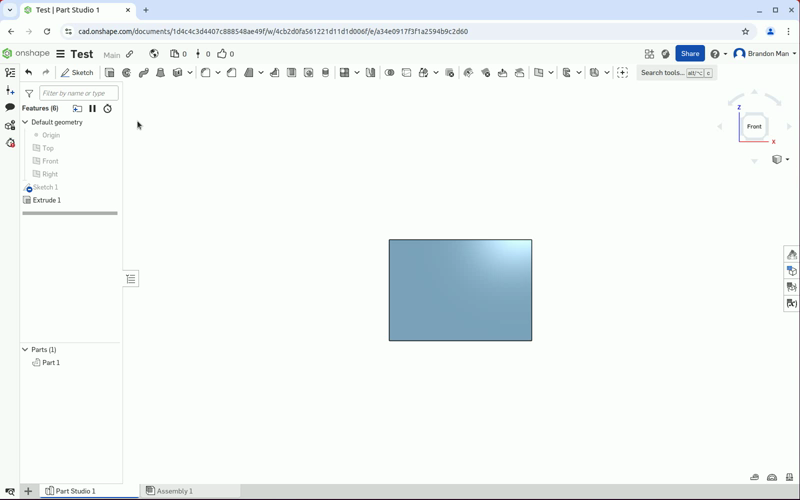
key(shift+h)
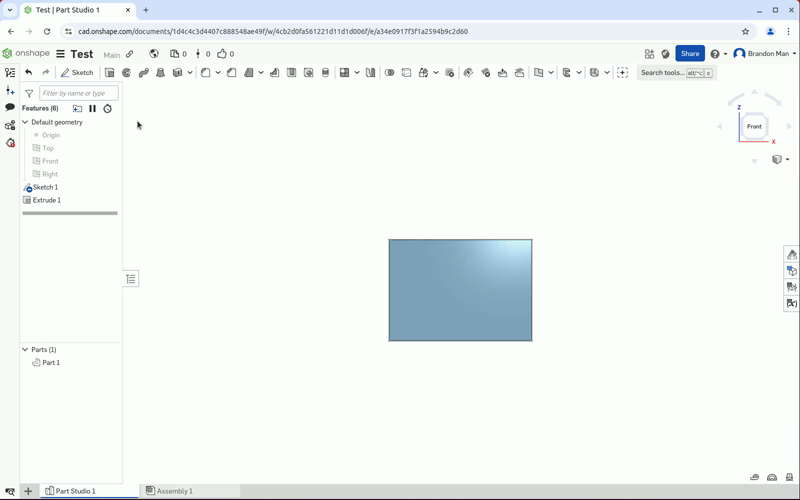
key(shift+h)
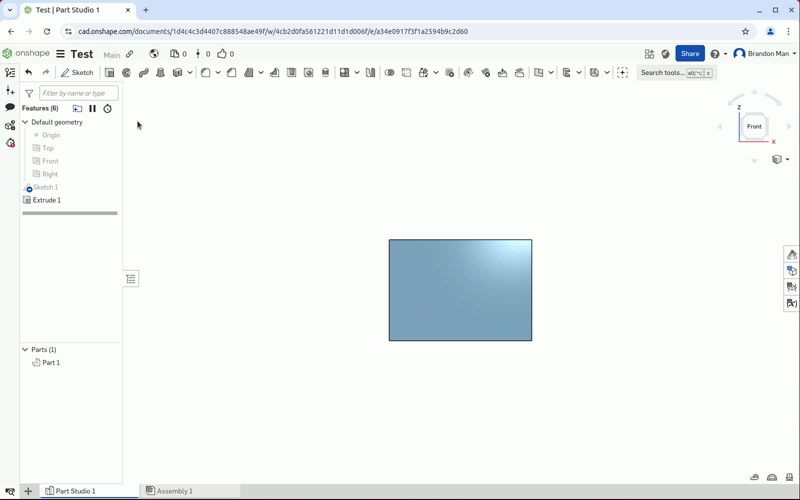
mouse_move(73, 189)
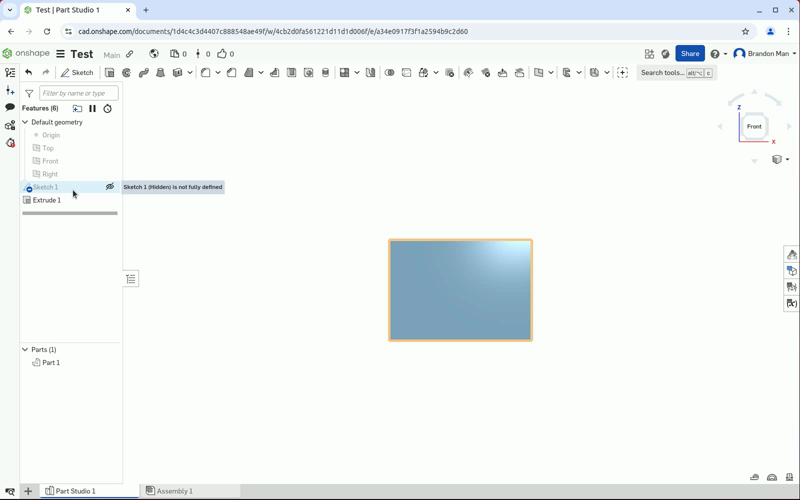
click(73, 189)
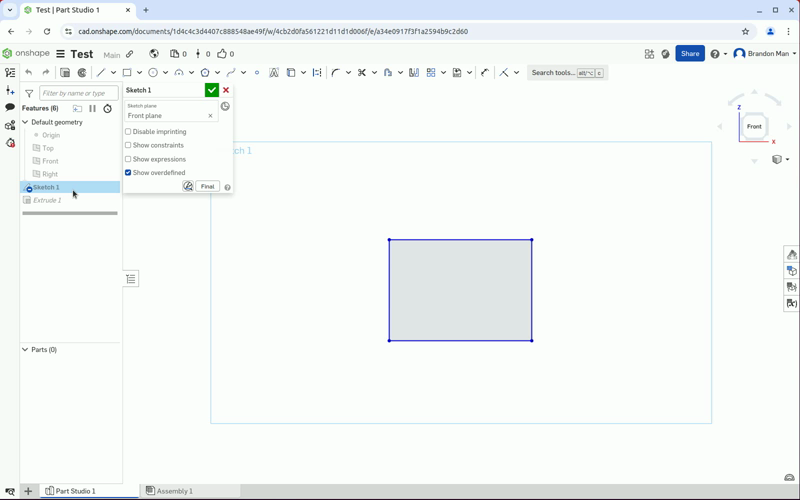
mouse_move(229, 92)
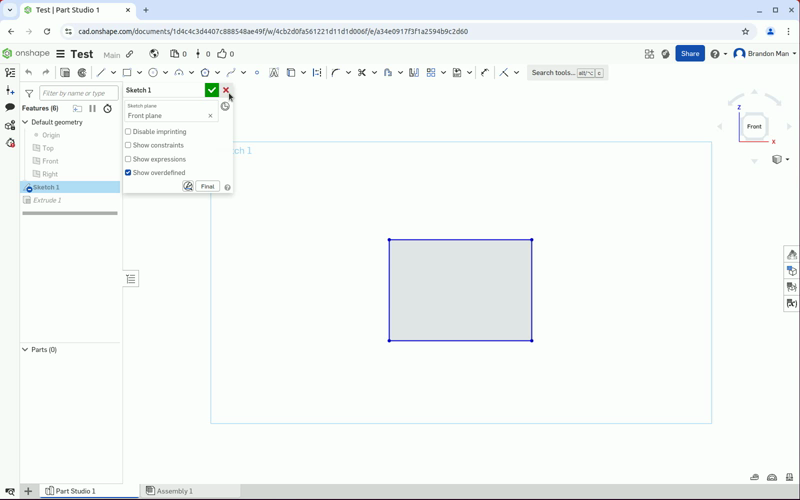
click(229, 92)
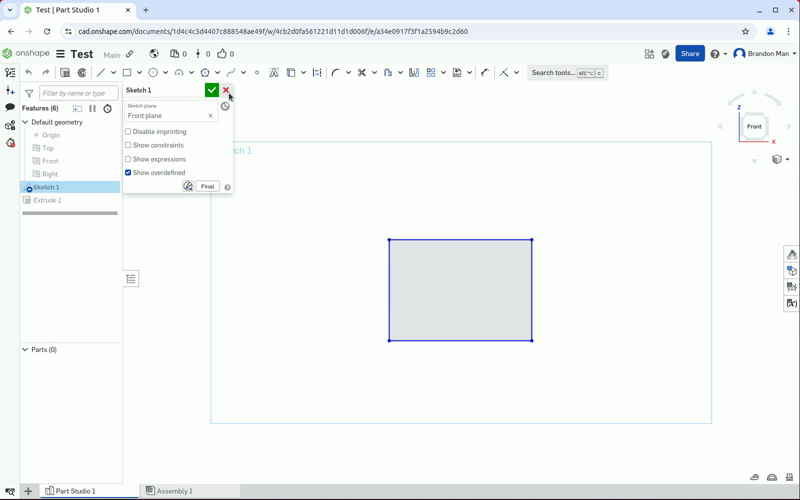
key(shift+s)
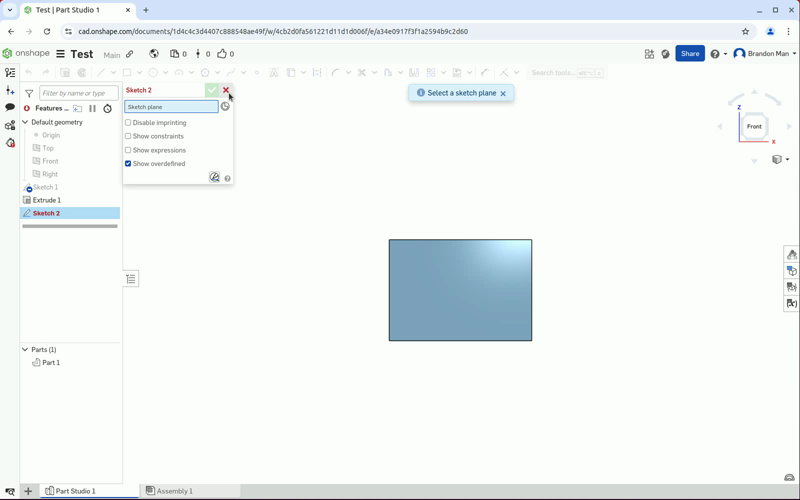
mouse_move(73, 163)
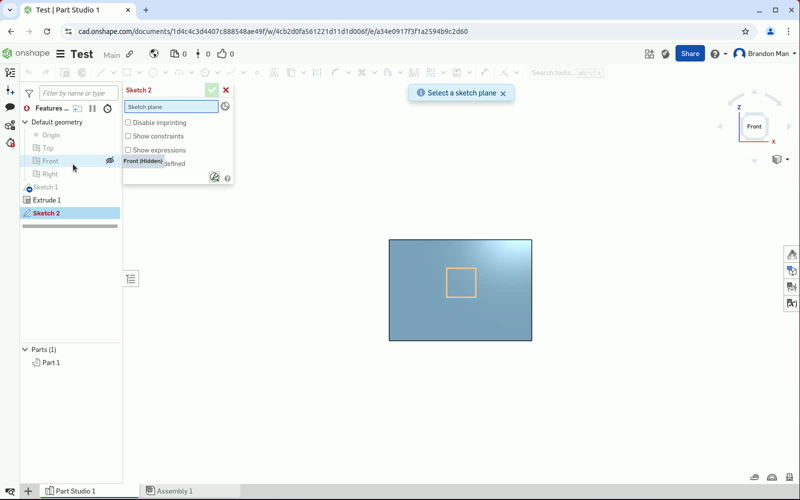
click(73, 163)
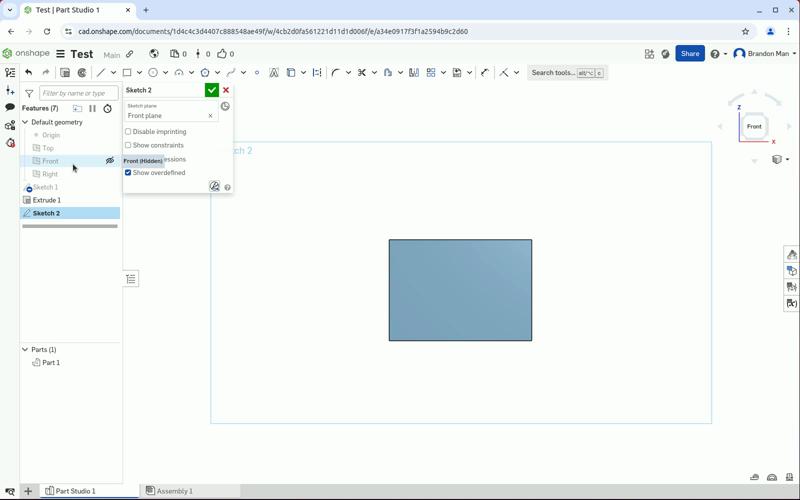
mouse_move(73, 352)
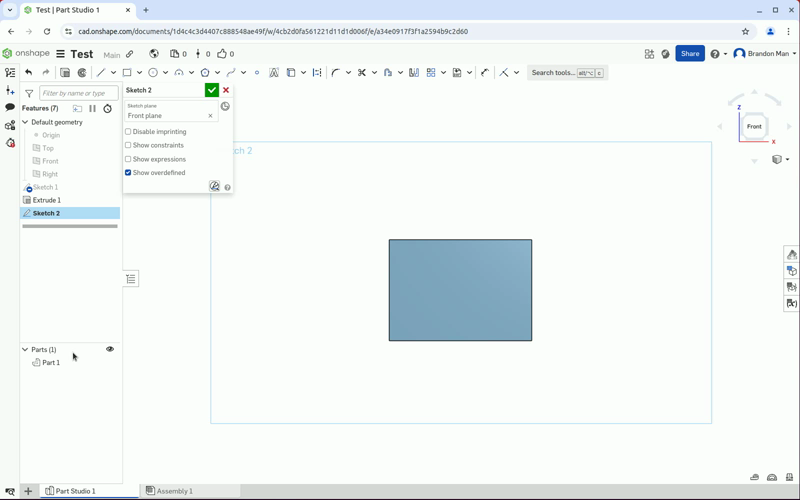
key(y)
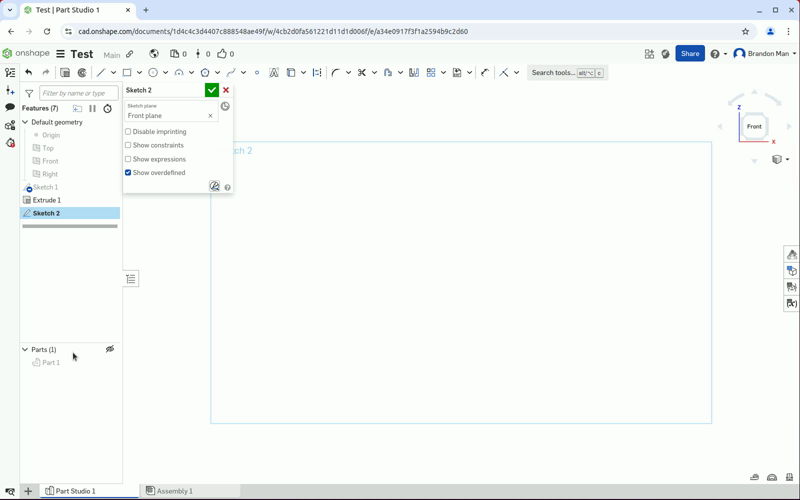
key(l)
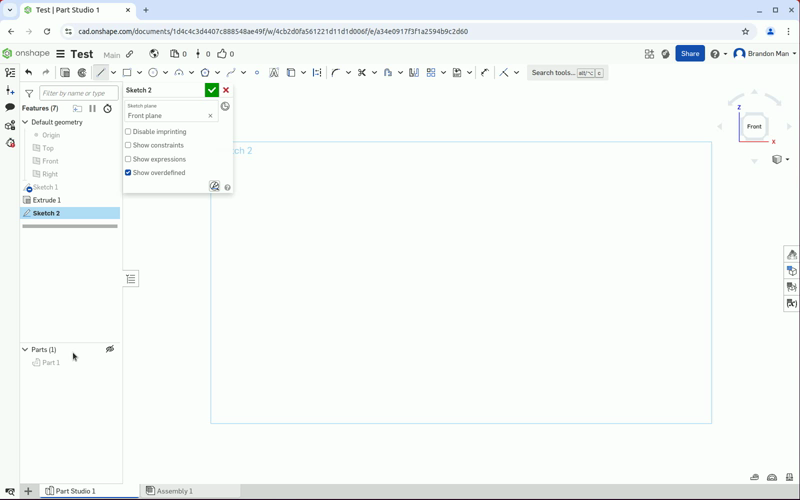
key_down(shift)
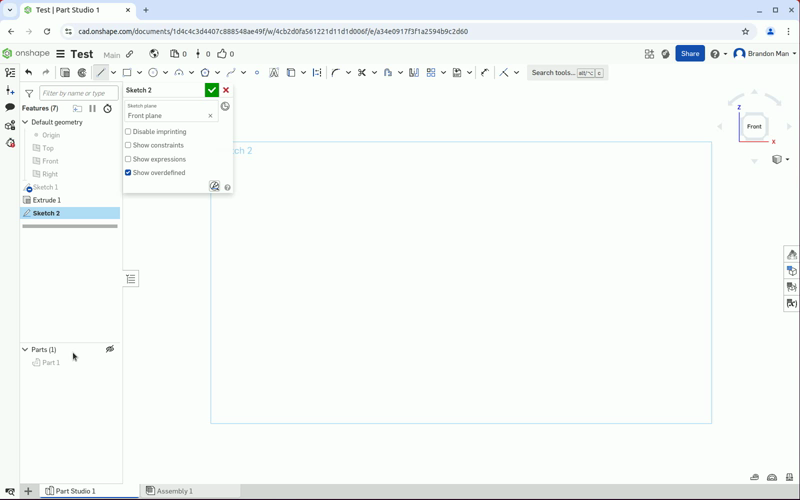
mouse_move(389, 239)
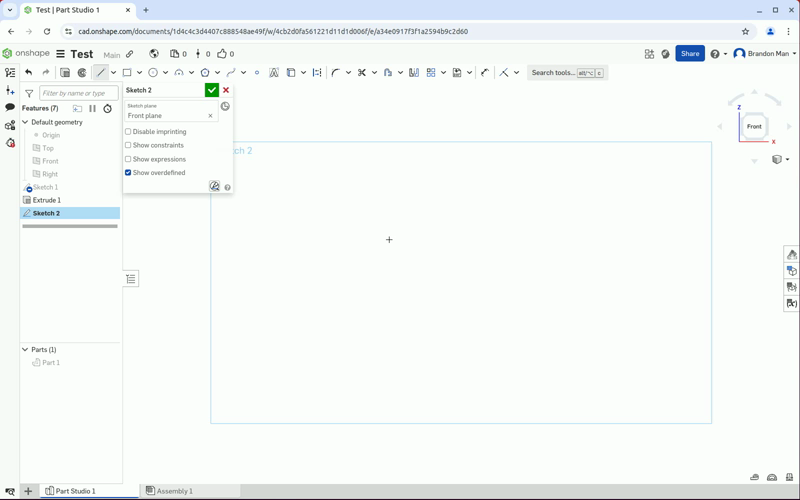
click(389, 239)
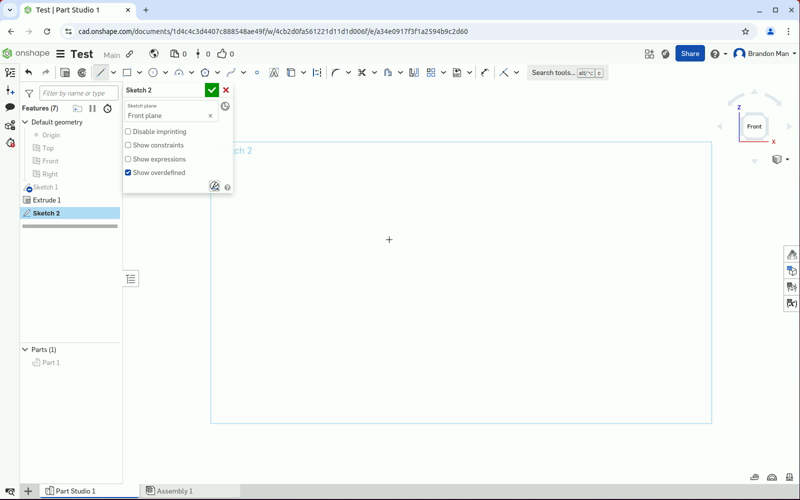
key_up(shift)
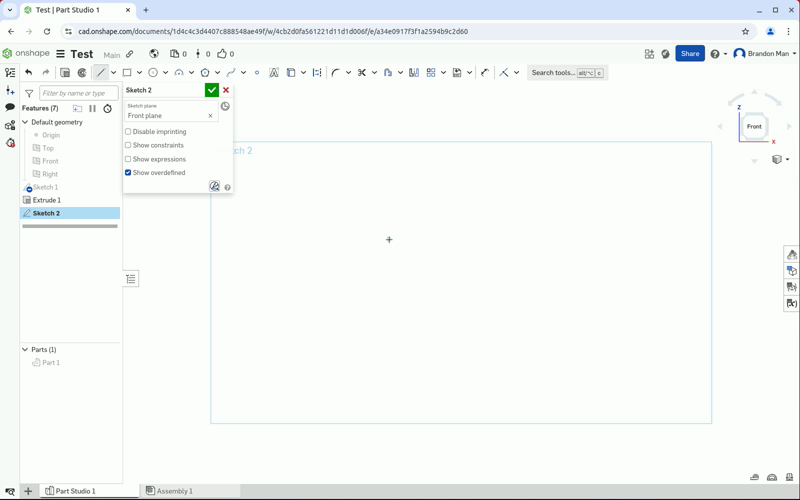
key_down(shift)
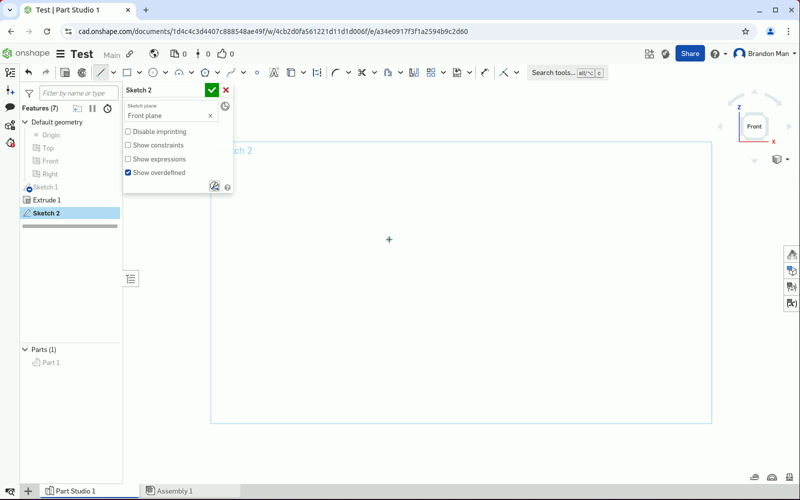
mouse_move(531, 239)
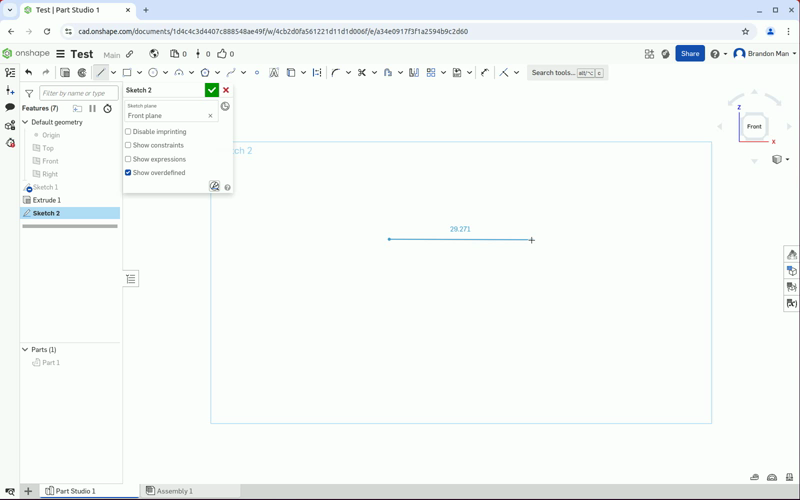
click(531, 239)
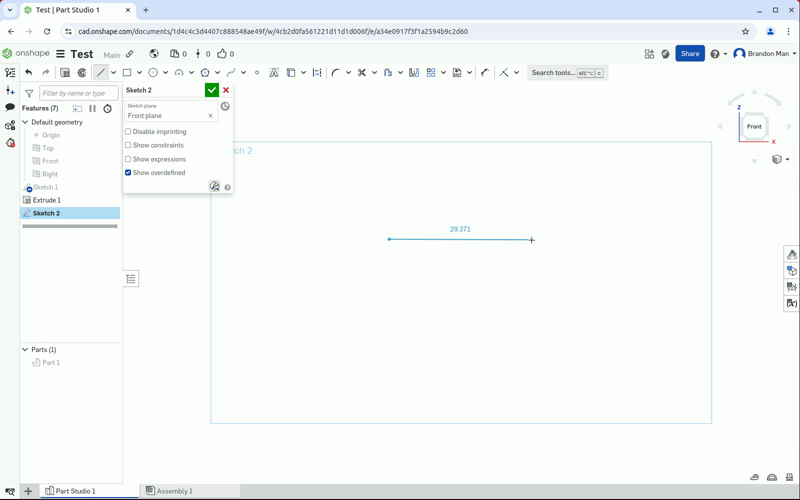
key_up(shift)
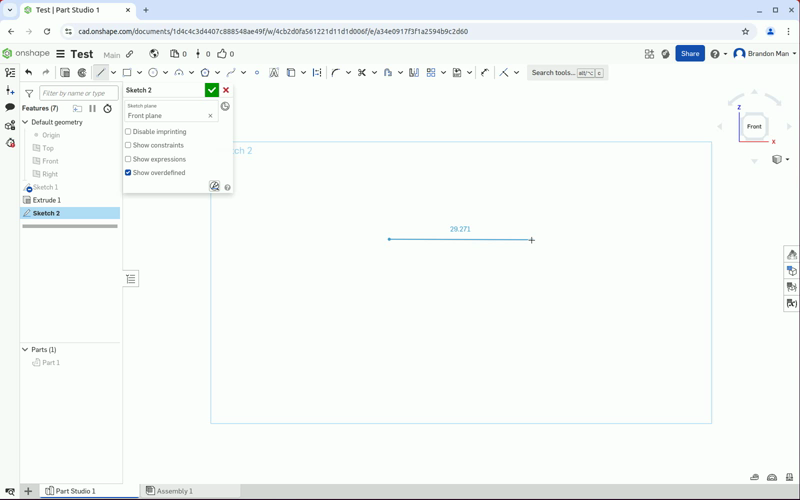
key_down(shift)
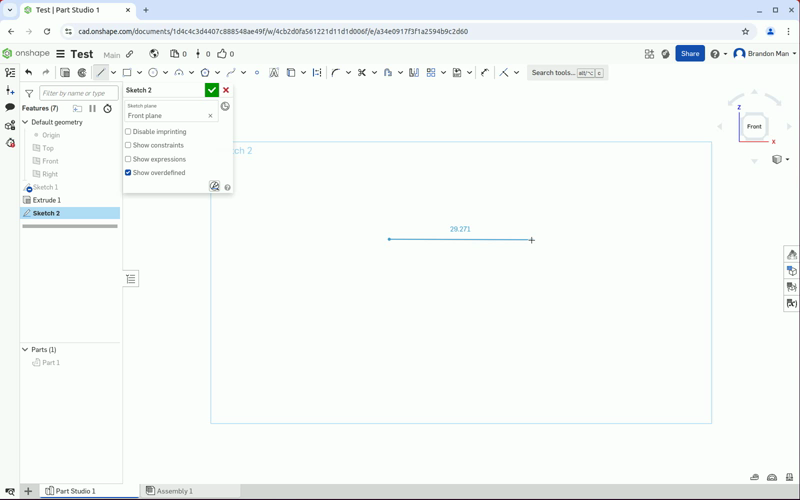
mouse_move(461, 170)
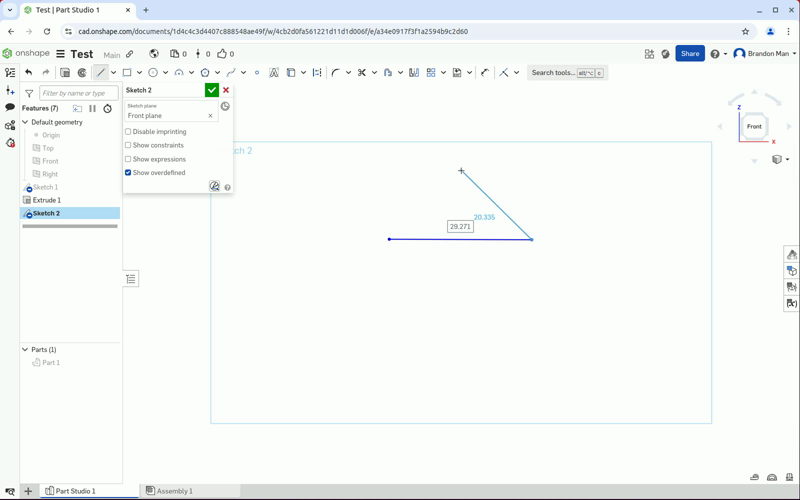
click(461, 170)
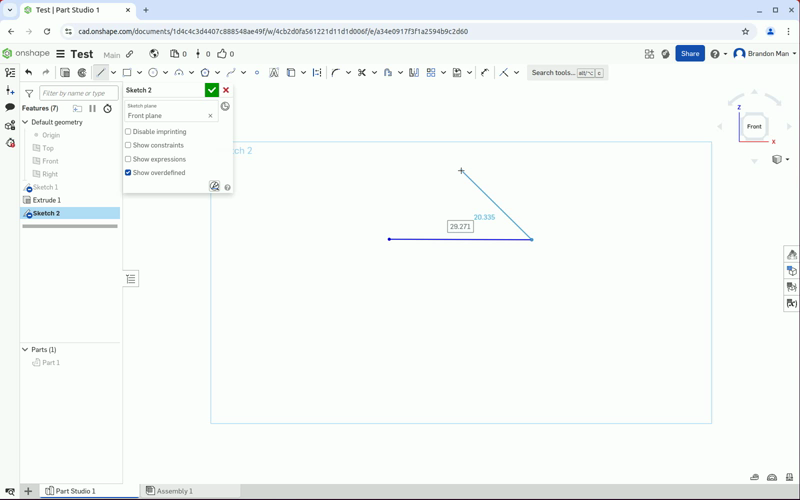
key_up(shift)
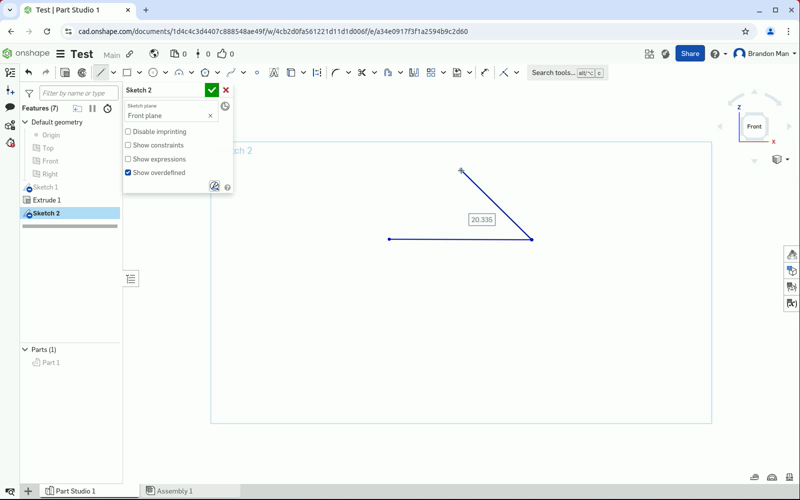
key_down(shift)
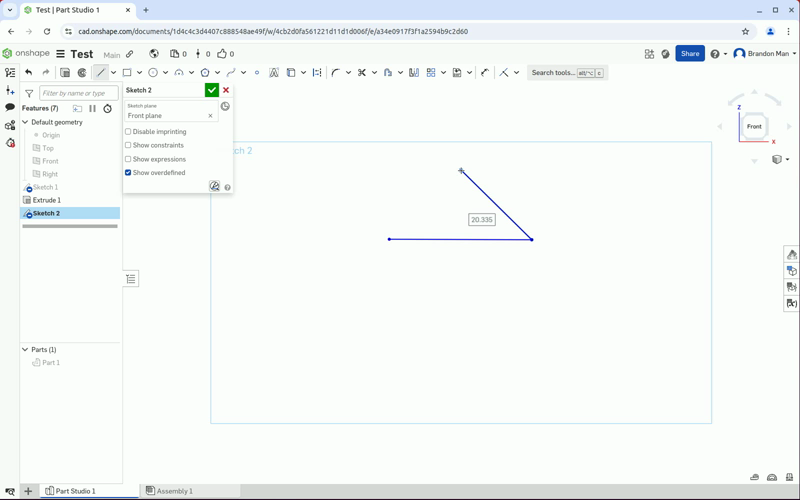
mouse_move(389, 239)
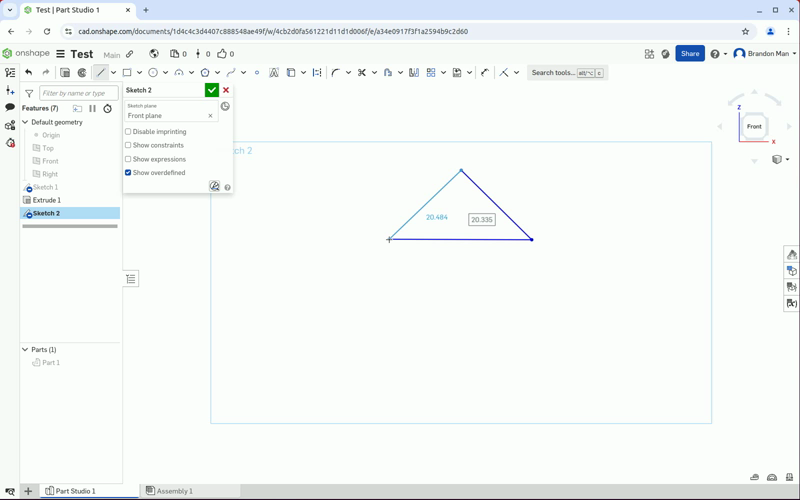
key_up(shift)
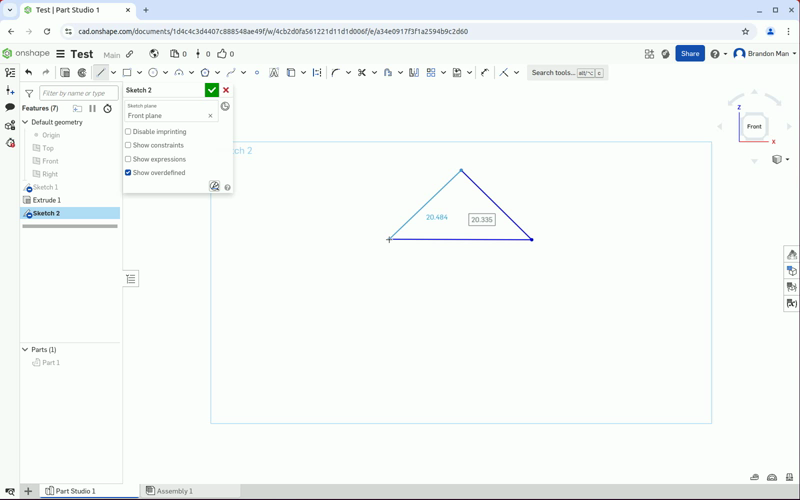
click(389, 239)
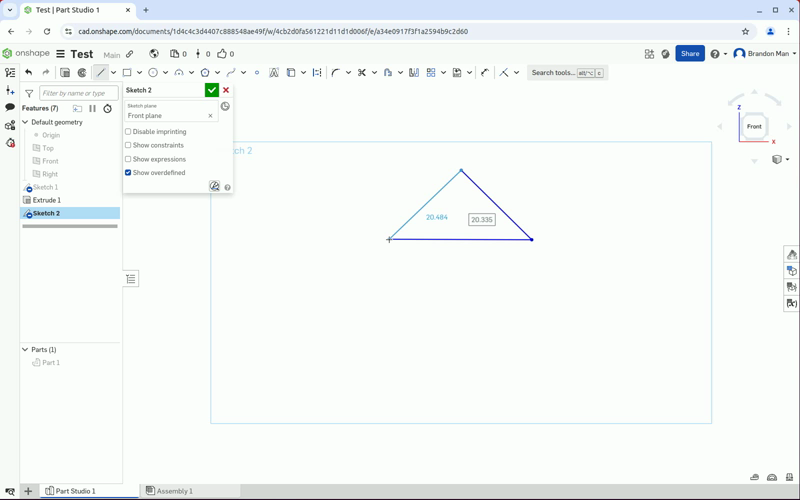
key(esc)
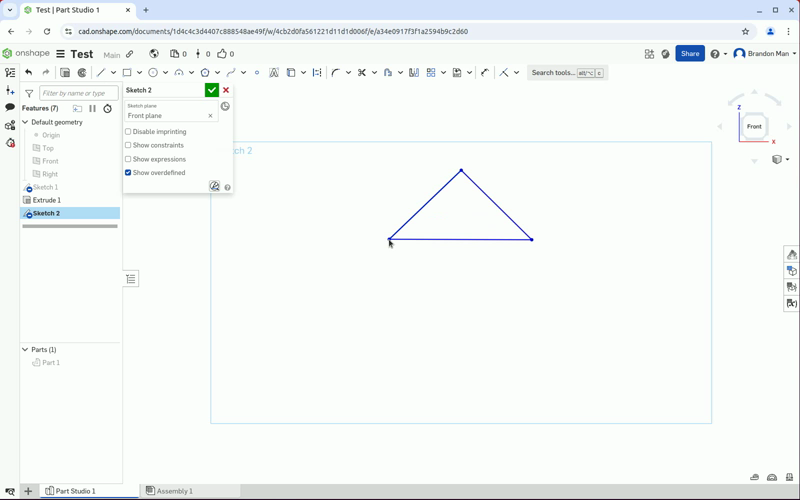
mouse_move(457, 217)
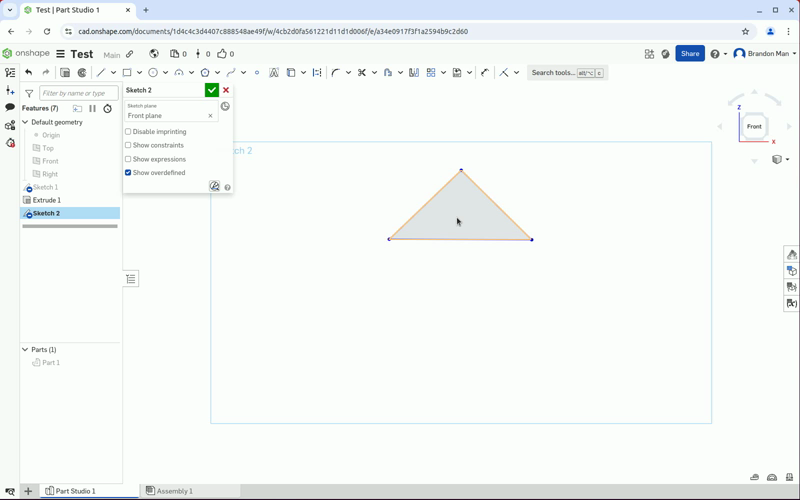
click(457, 217)
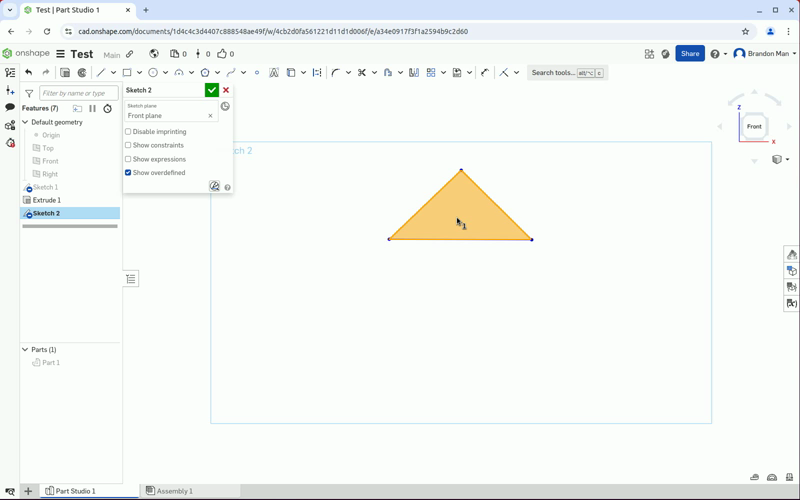
mouse_move(73, 352)
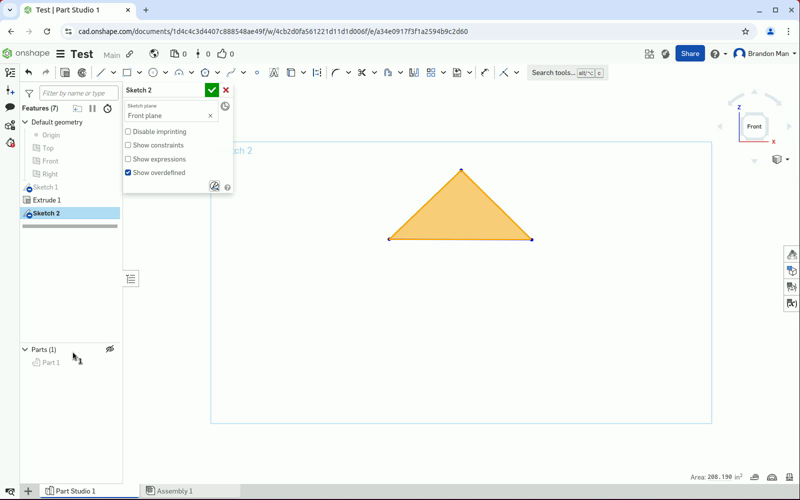
key(shift+y)
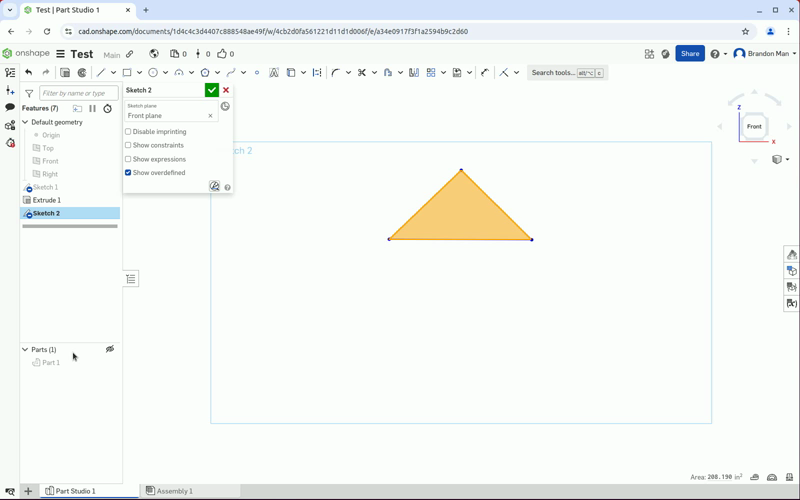
key(shift+e)
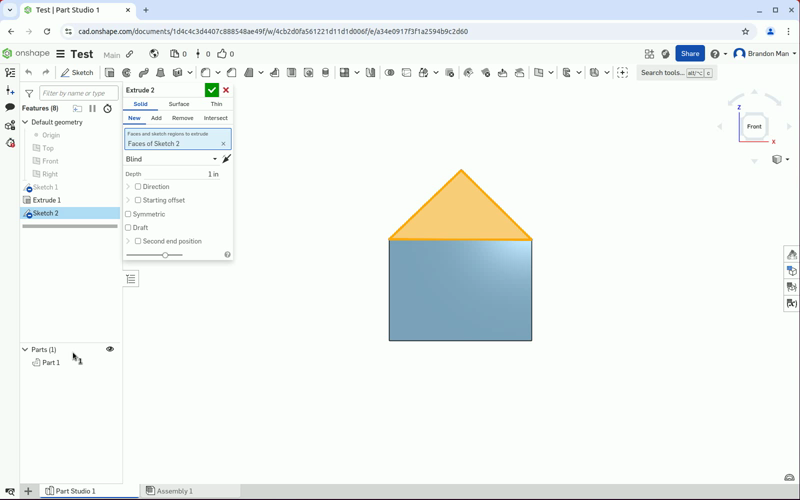
mouse_move(143, 106)
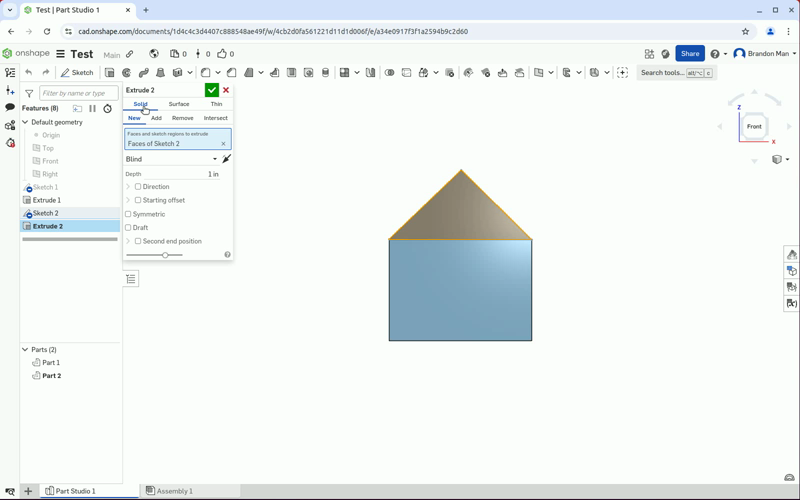
click(143, 106)
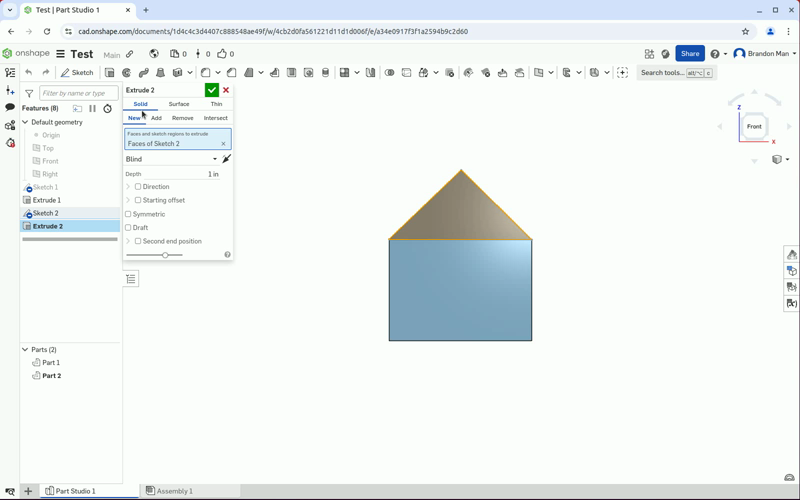
mouse_move(137, 120)
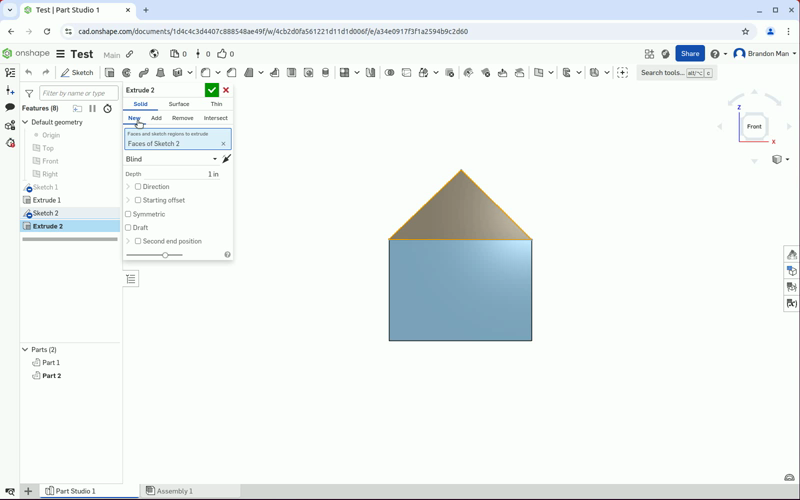
click(137, 120)
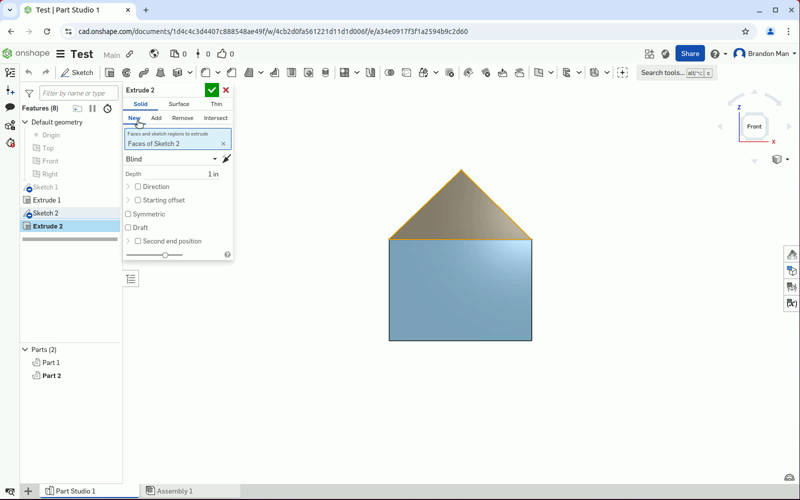
key(tab, 4)
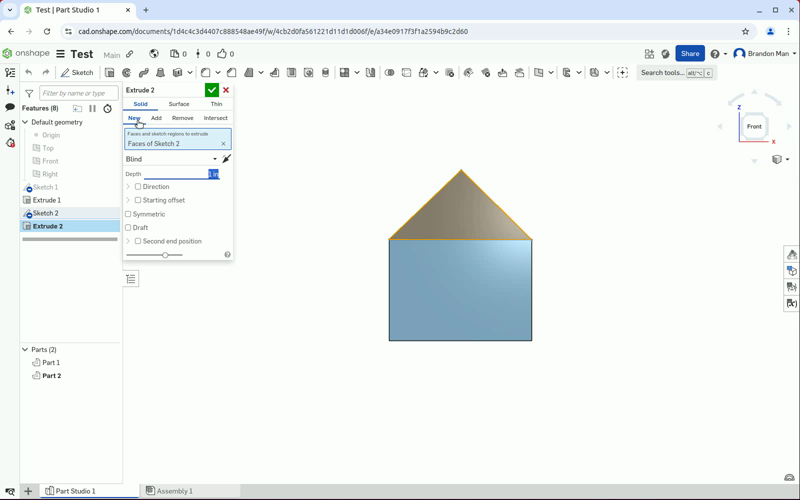
text(2.889)
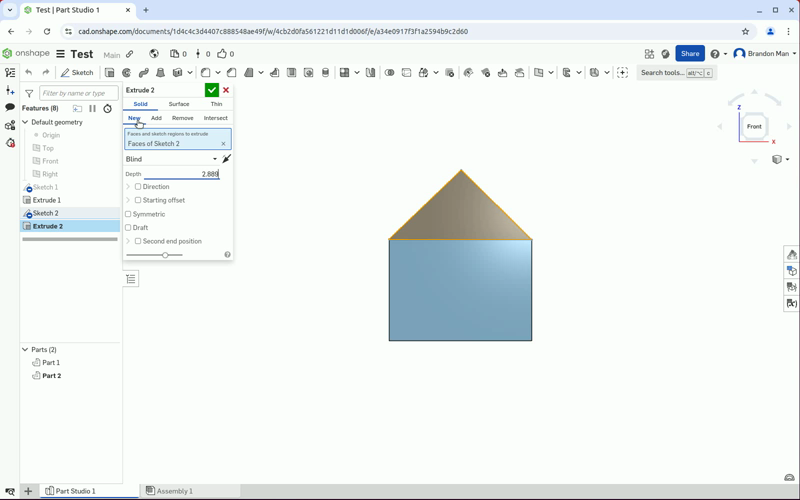
key(enter)
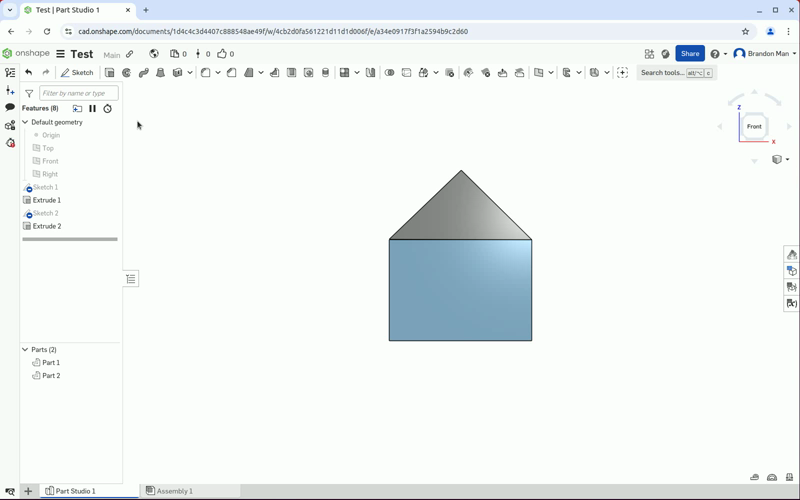
key(shift+h)
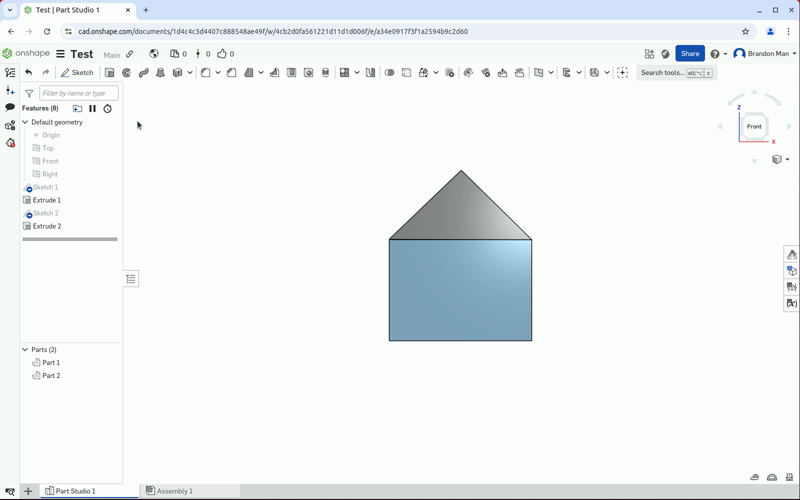
key(shift+h)
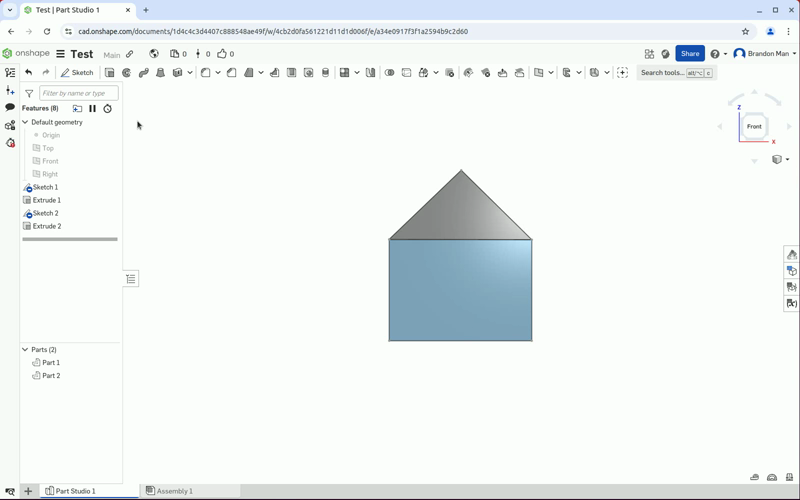
key(shift+7)
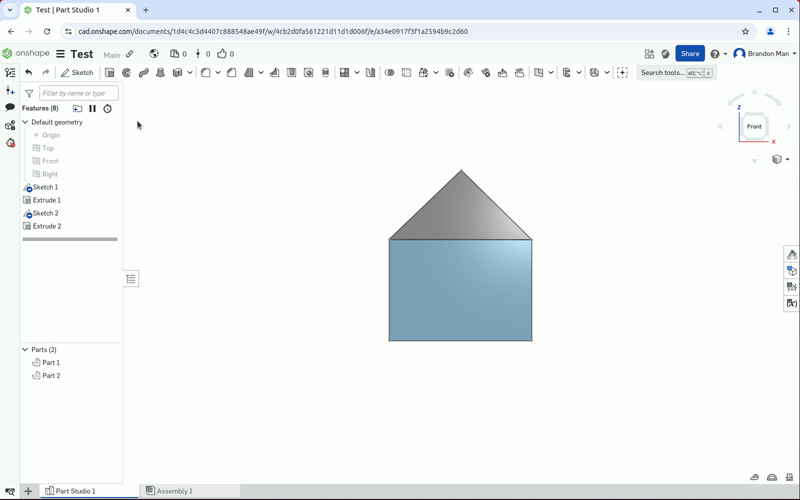
key(left, 2)
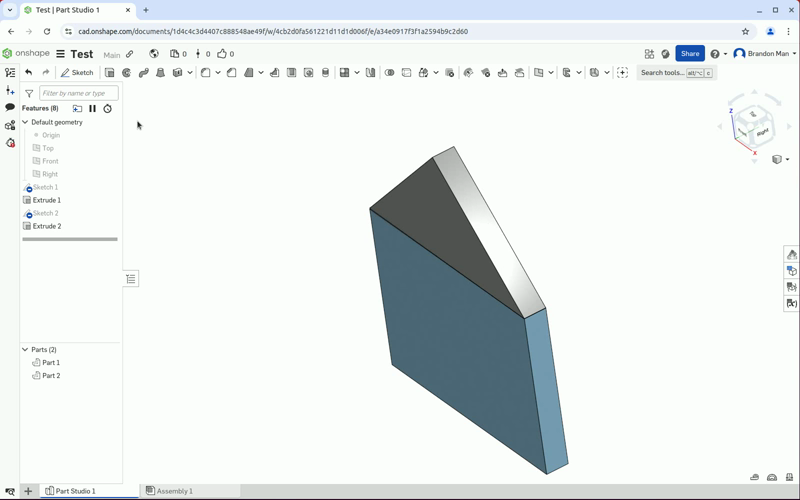
key(down, 2)
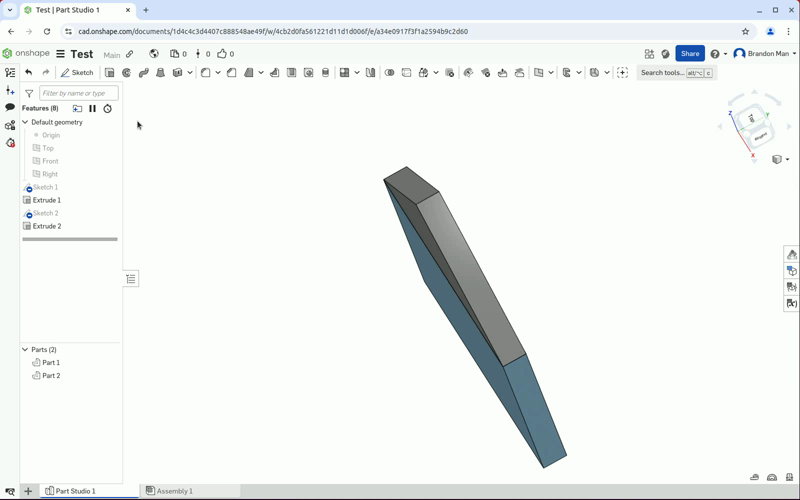
key(up, 2)
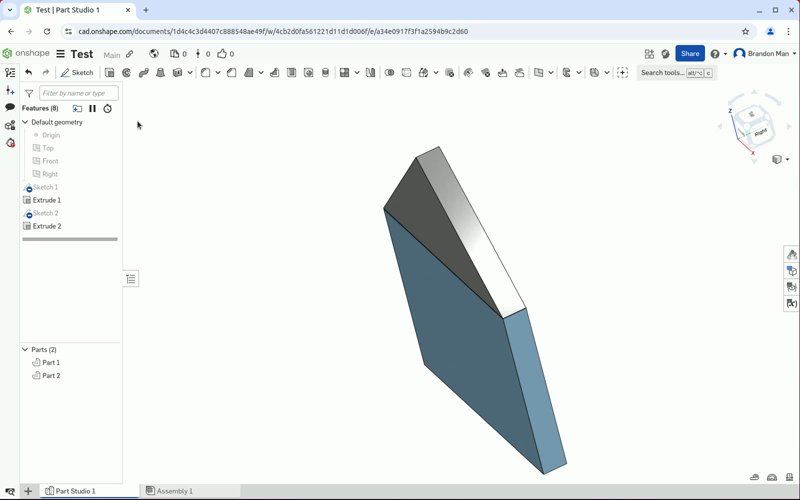
key(right, 2)
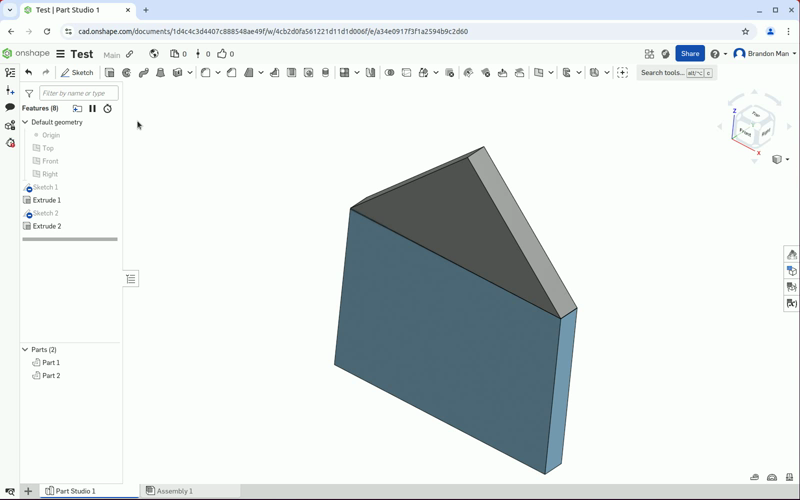
mouse_move(73, 189)
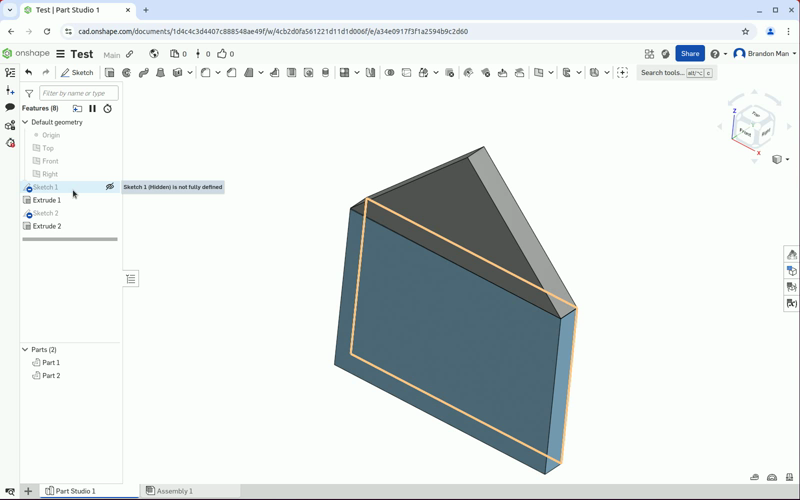
click(73, 189)